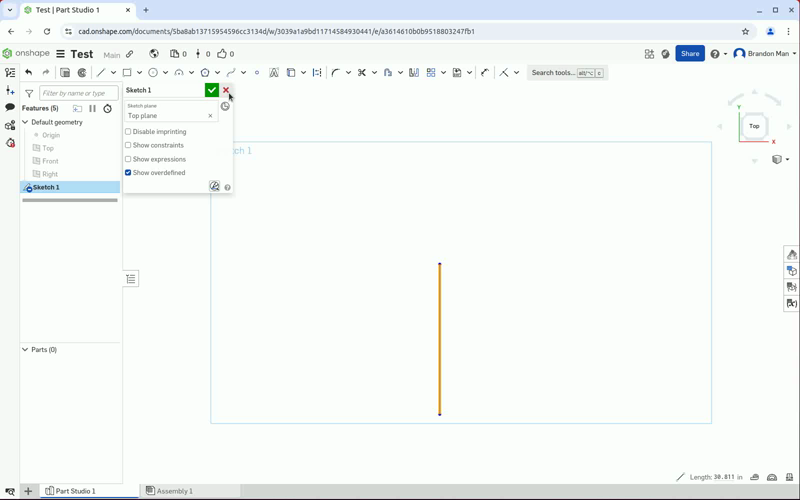
key(shift+h)
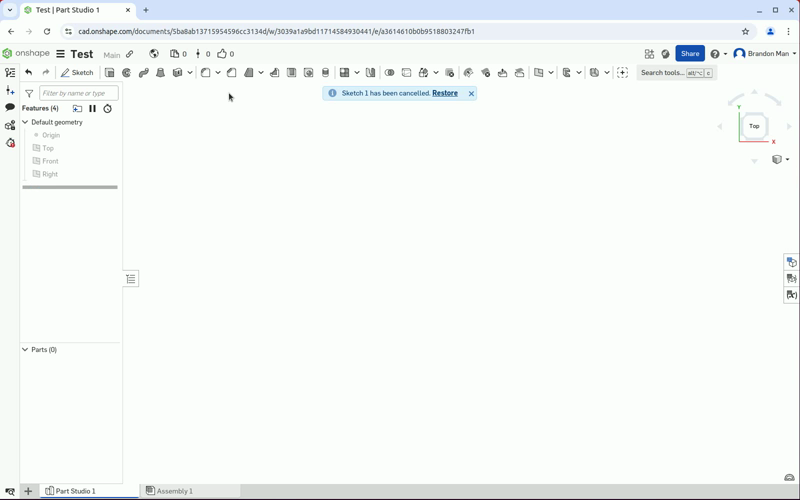
mouse_move(73, 352)
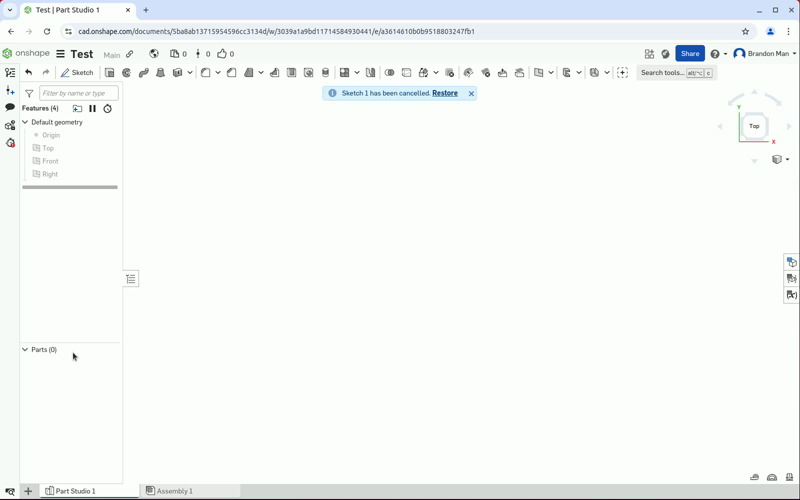
key(y)
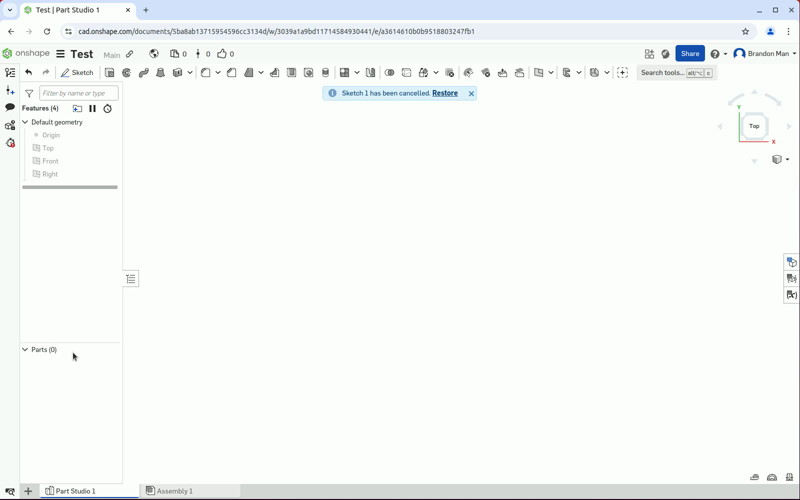
key(shift+p)
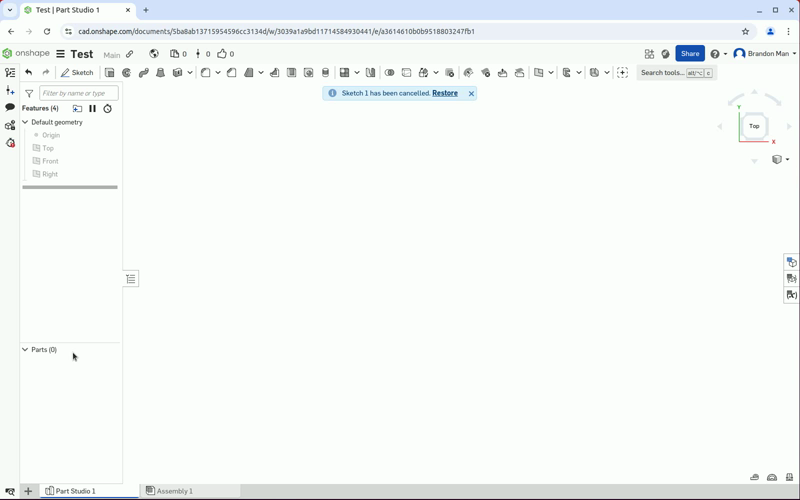
key(space)
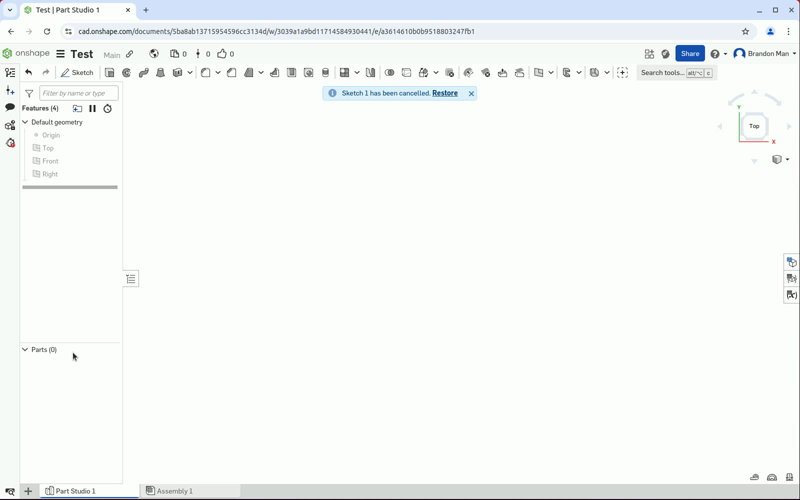
key_down(shift)
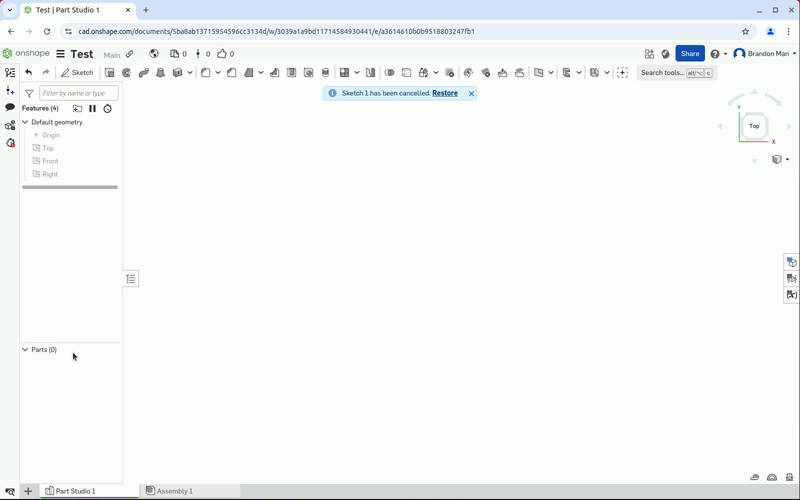
key(up)
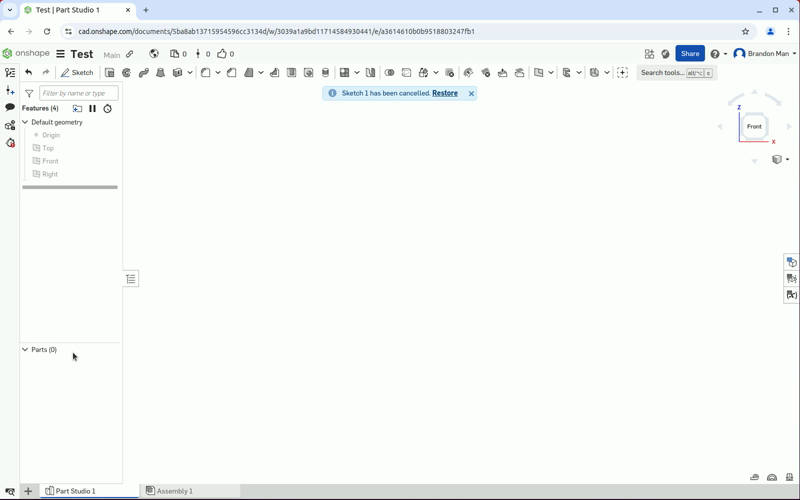
key_up(shift)
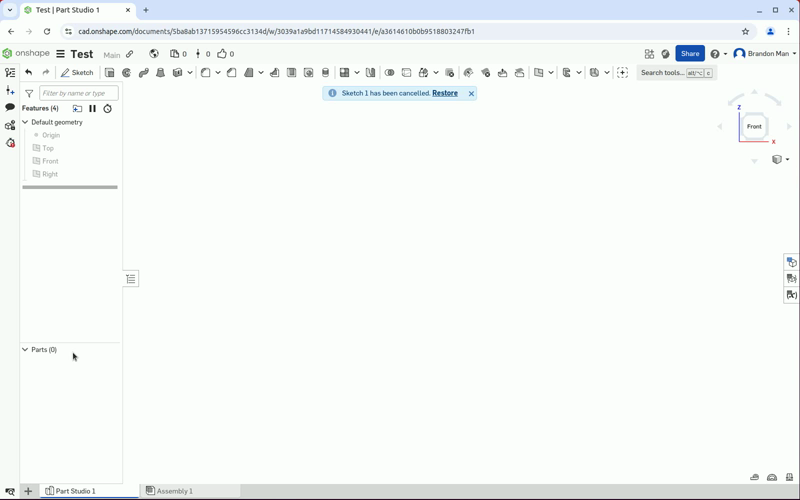
mouse_move(73, 352)
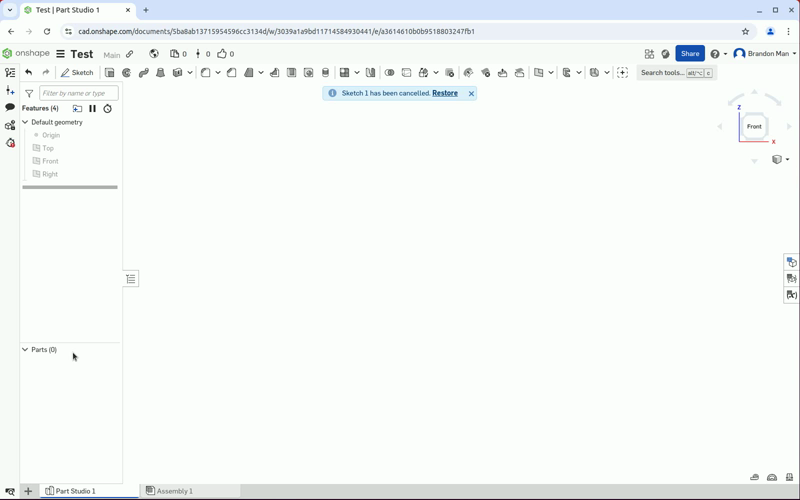
key(shift+y)
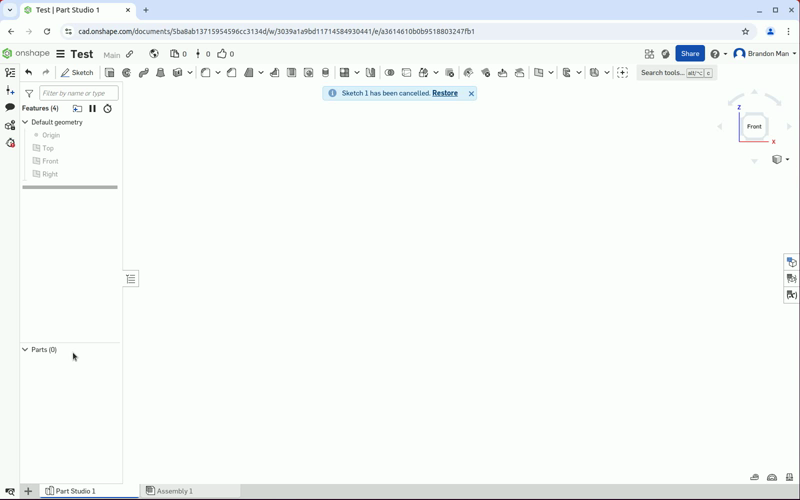
key(shift+s)
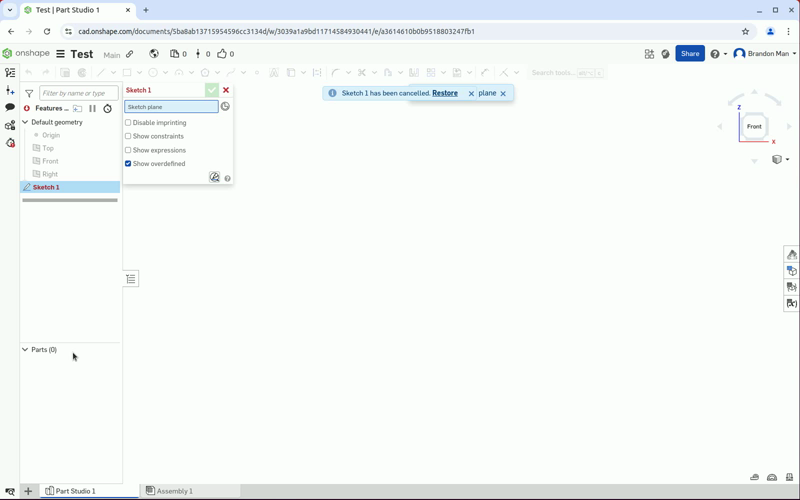
mouse_move(73, 163)
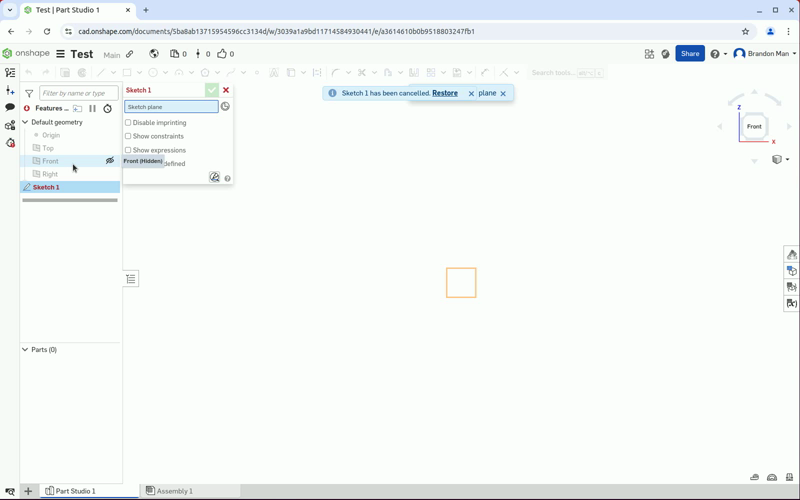
click(73, 163)
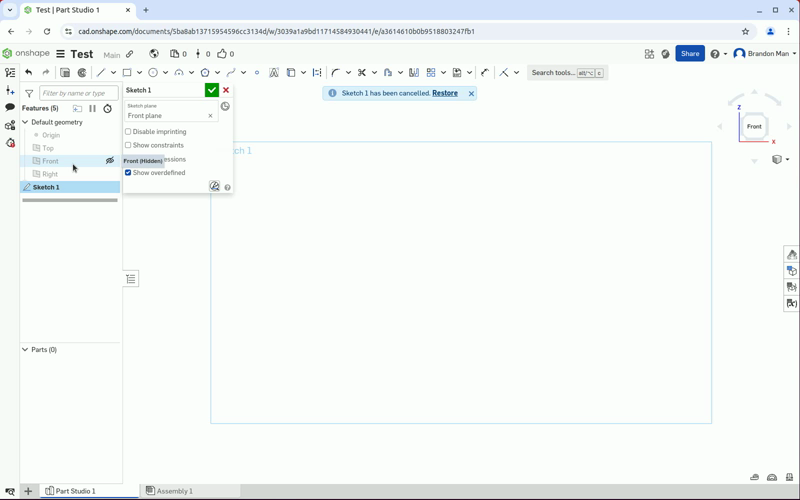
mouse_move(73, 352)
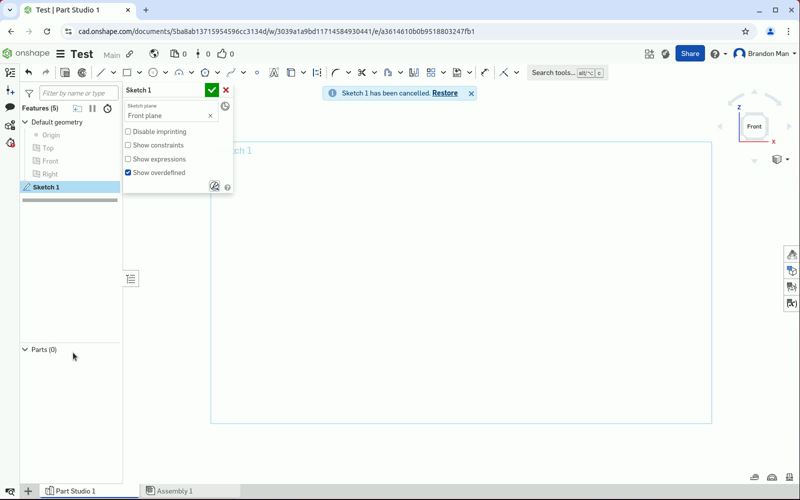
key(y)
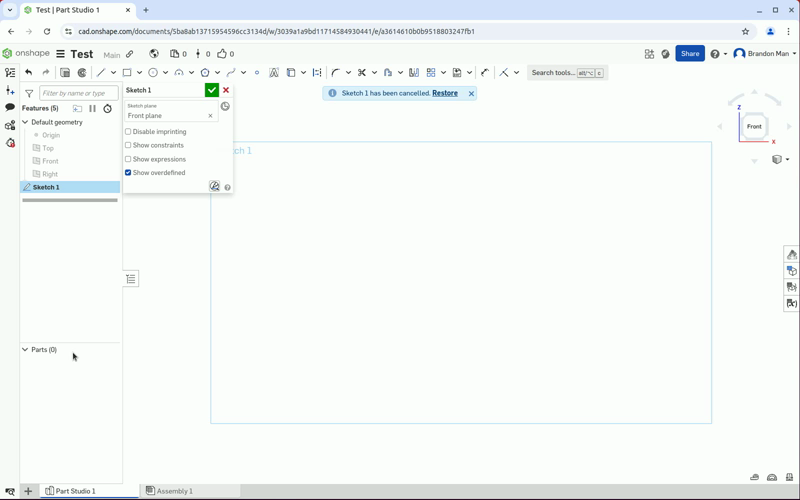
key(l)
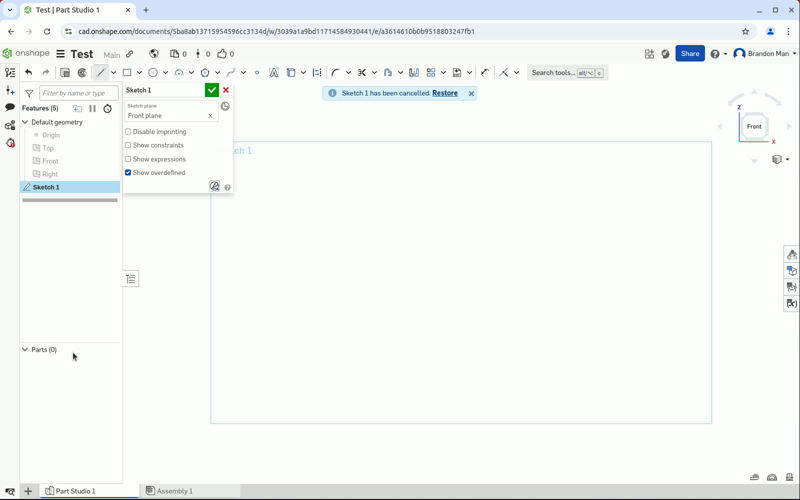
key_down(shift)
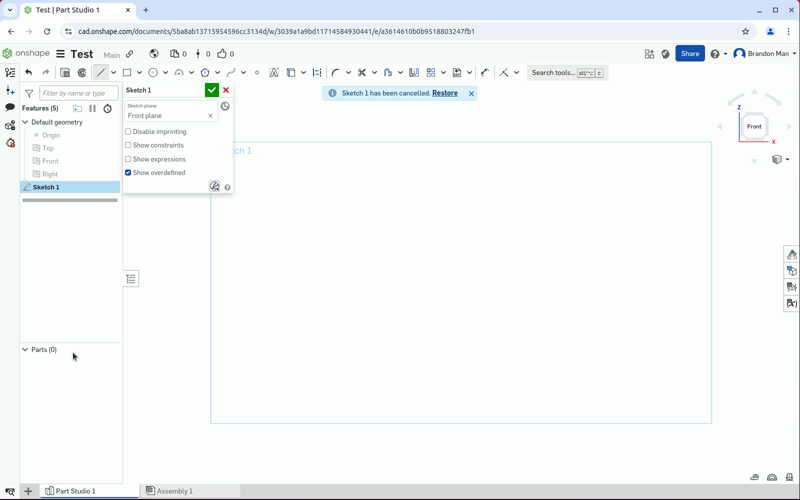
mouse_move(397, 395)
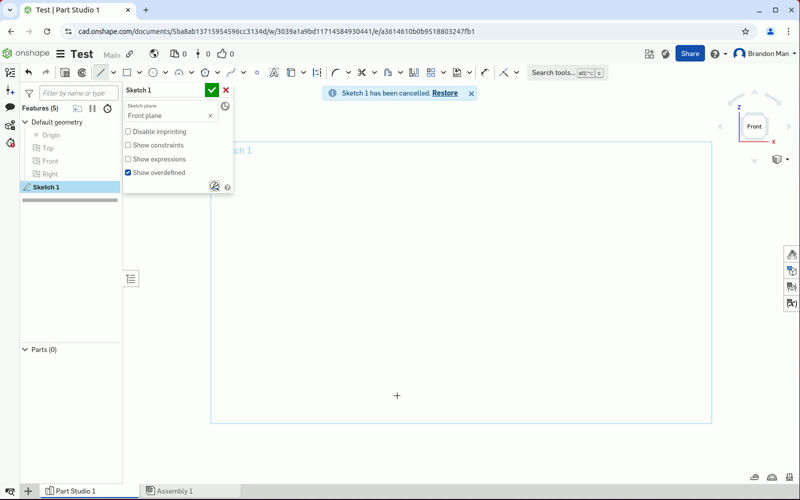
click(397, 395)
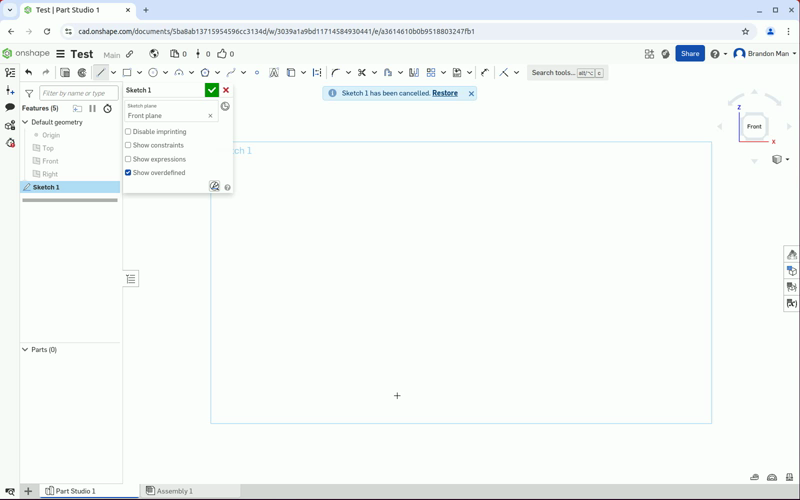
key_up(shift)
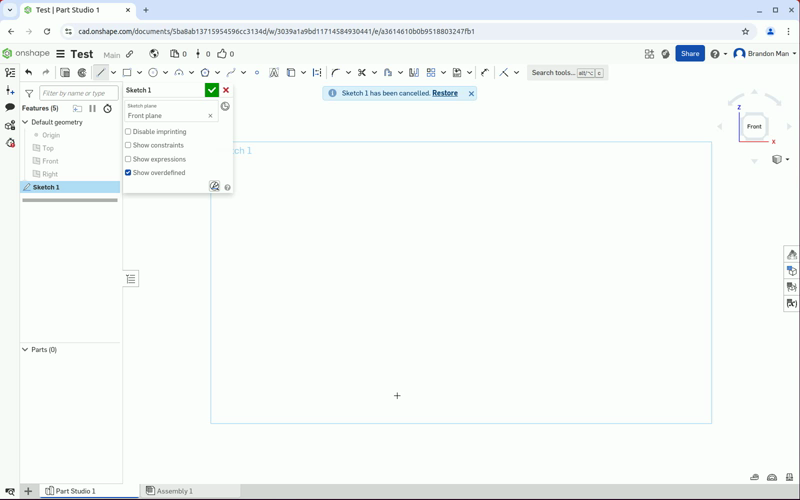
key_down(shift)
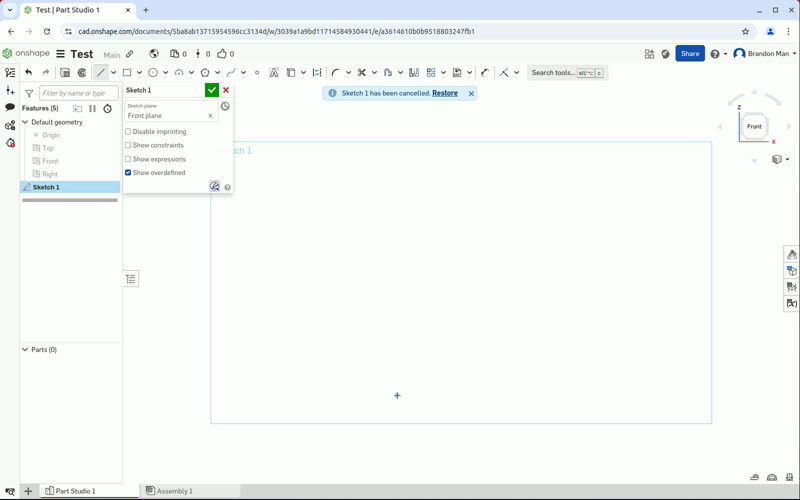
mouse_move(522, 395)
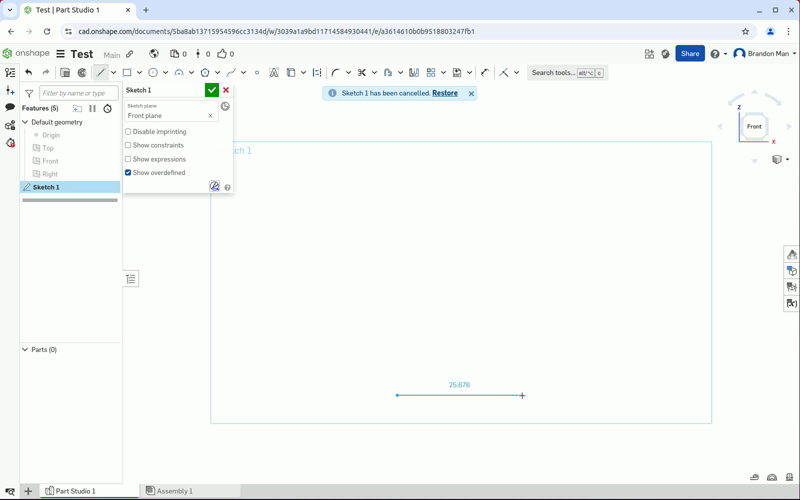
click(522, 395)
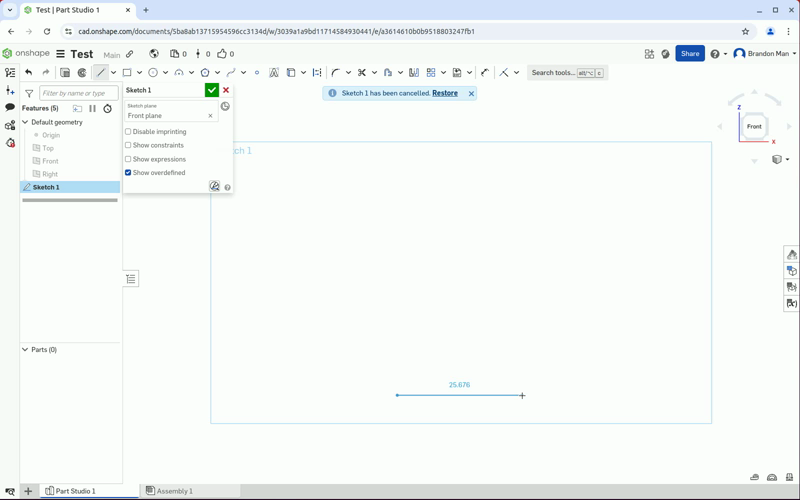
key_up(shift)
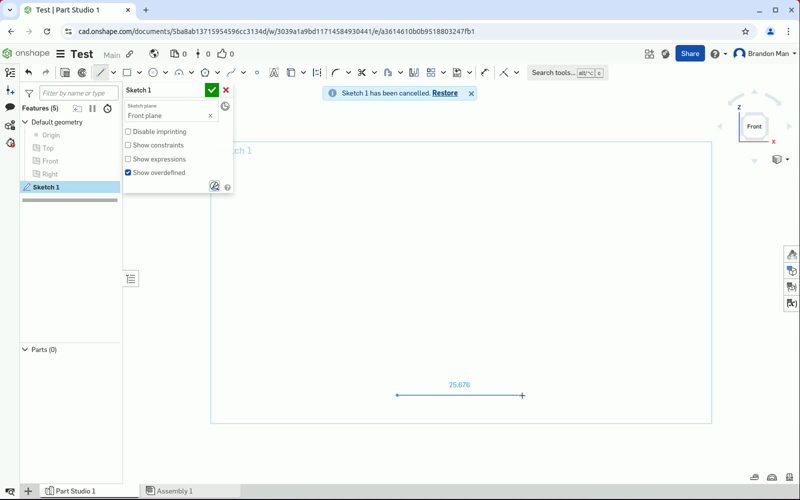
key_down(shift)
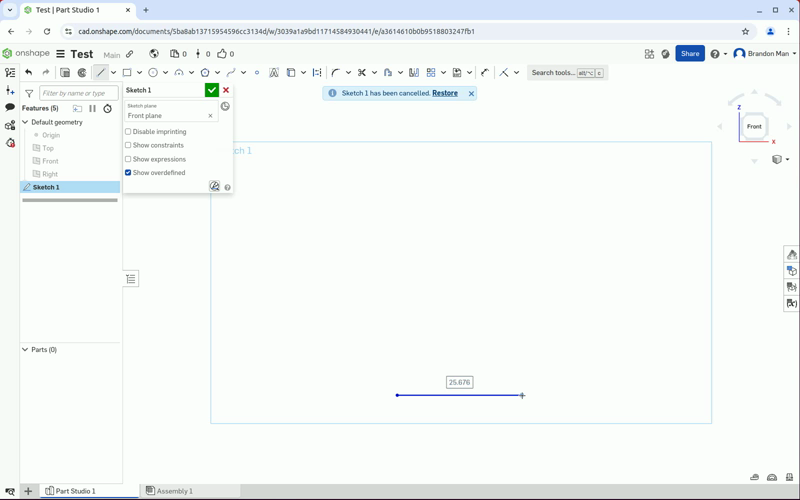
mouse_move(522, 171)
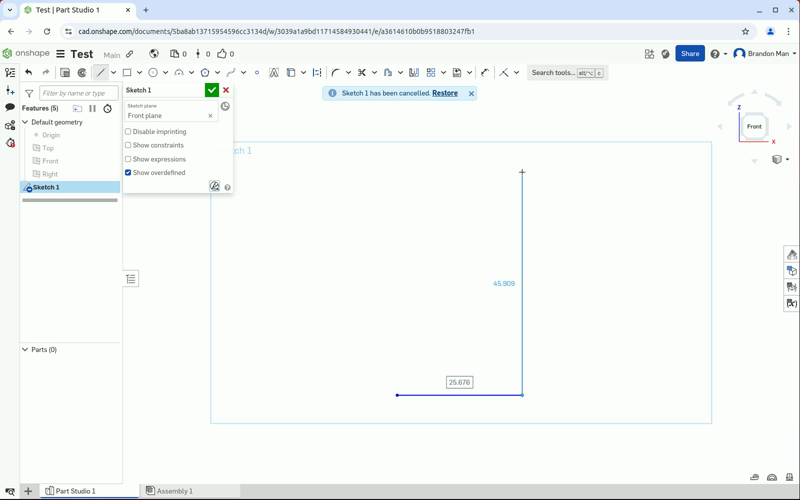
click(522, 171)
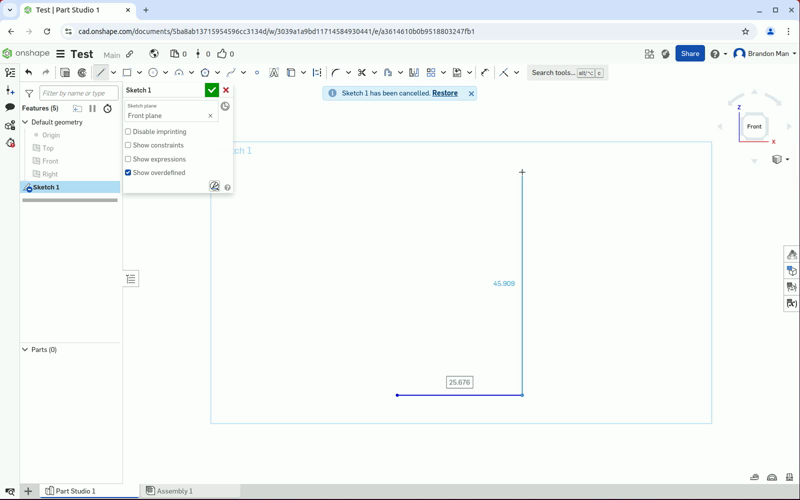
key_up(shift)
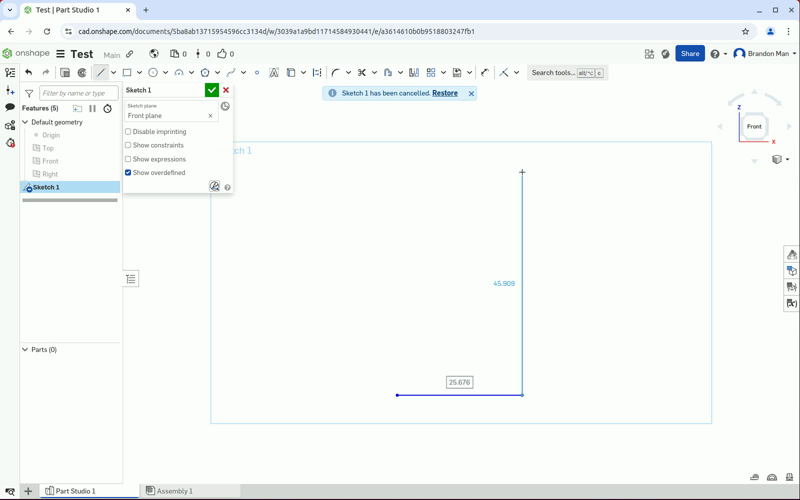
key_down(shift)
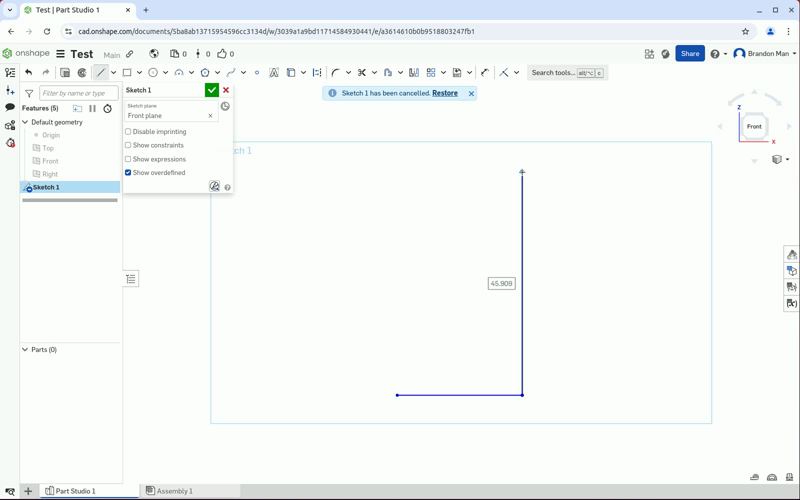
mouse_move(397, 171)
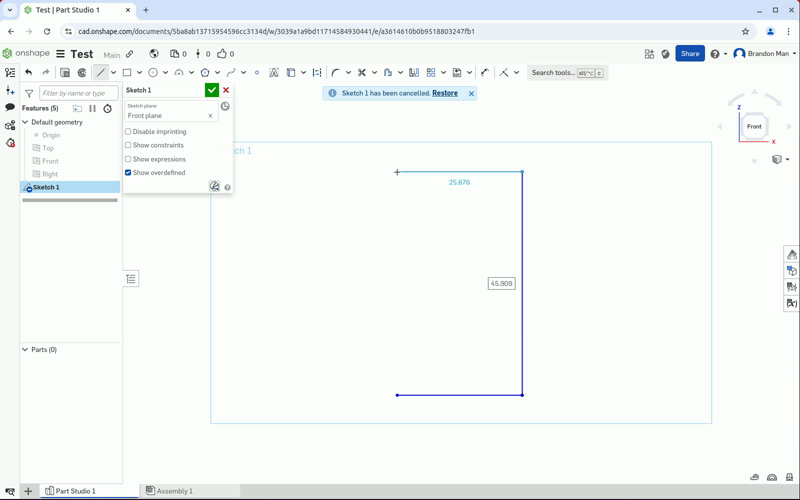
click(397, 171)
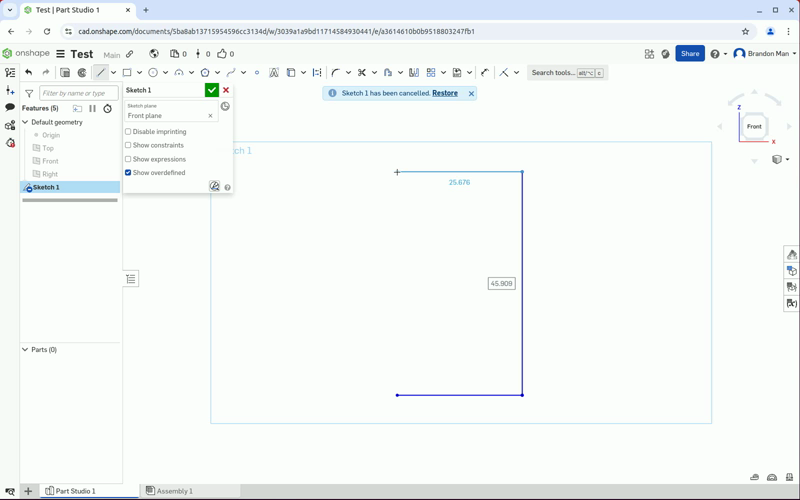
key_up(shift)
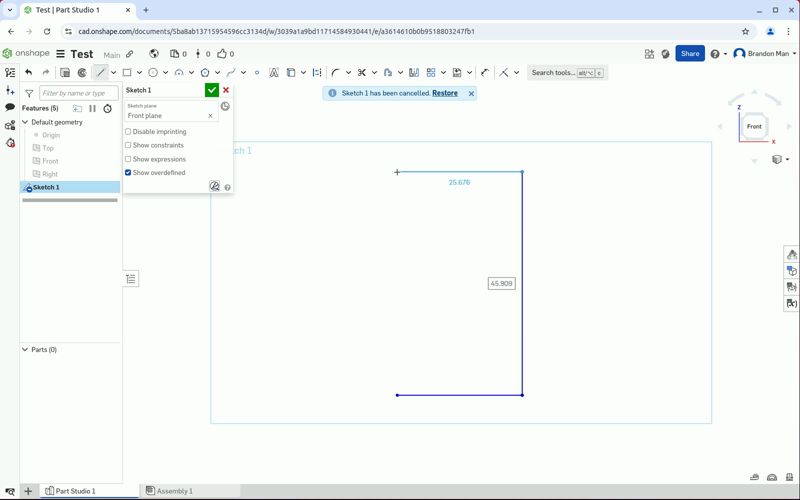
key_down(shift)
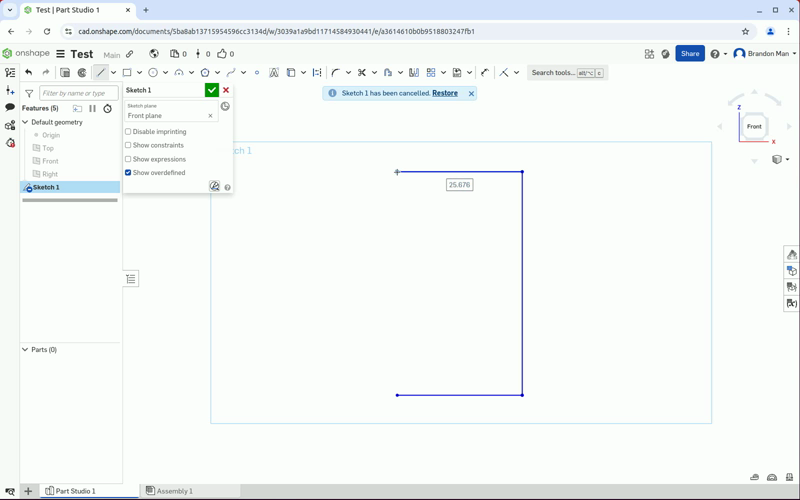
mouse_move(397, 395)
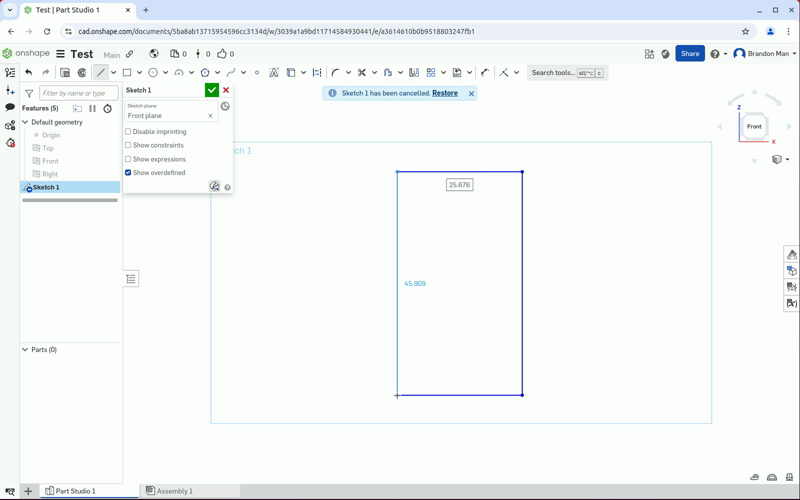
key_up(shift)
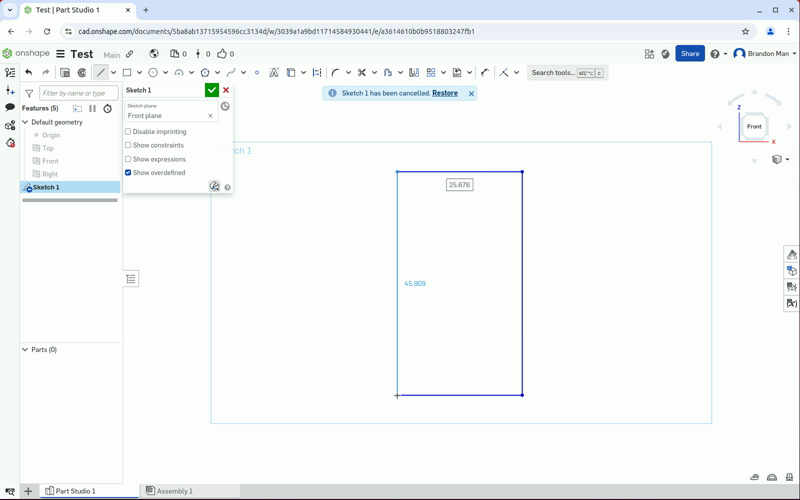
click(397, 395)
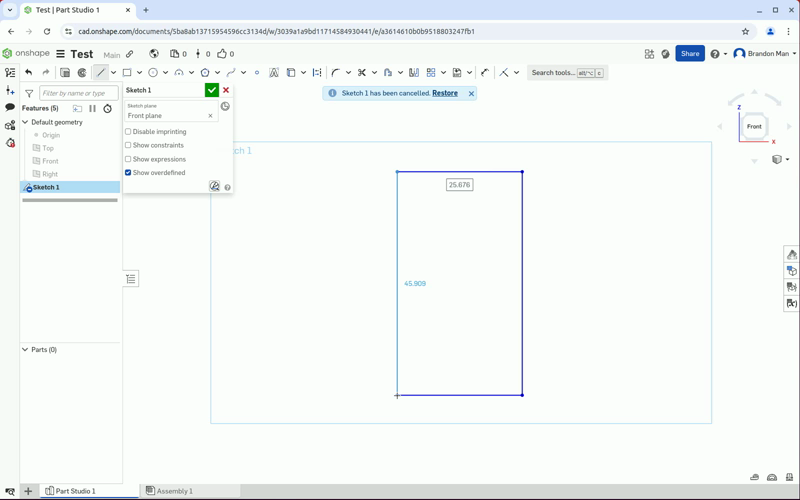
key(esc)
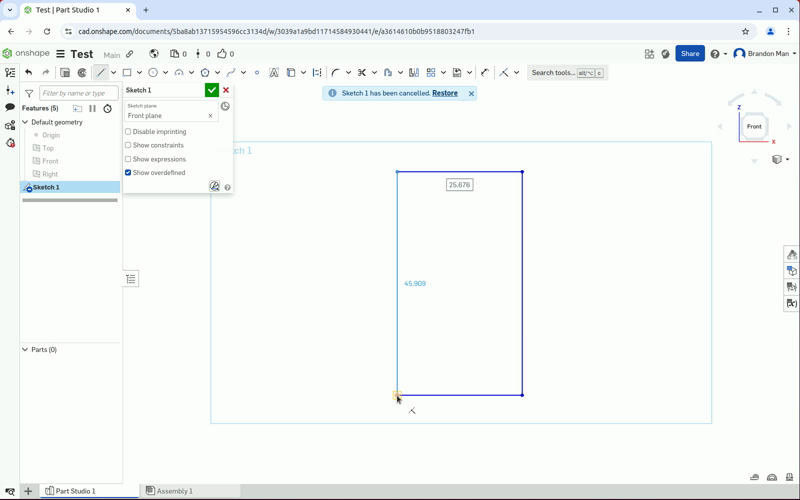
key(c)
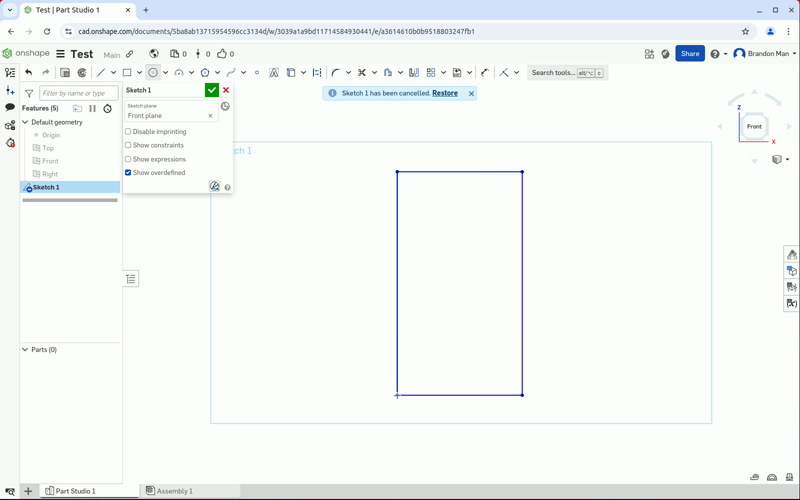
key_down(shift)
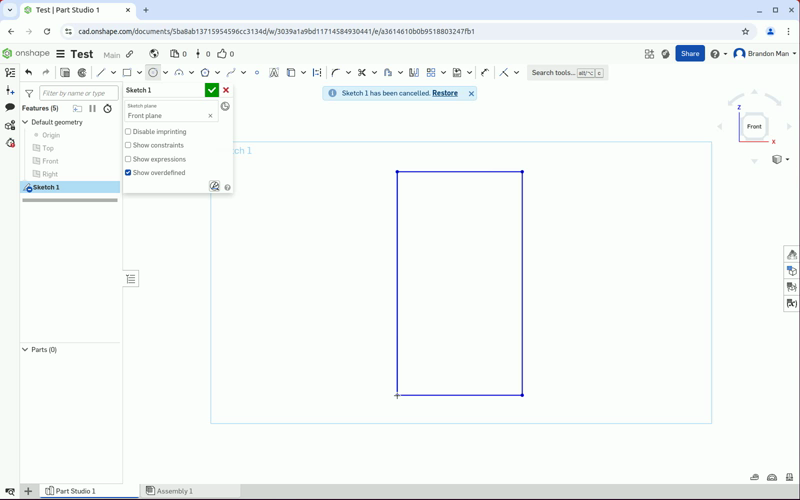
mouse_move(461, 357)
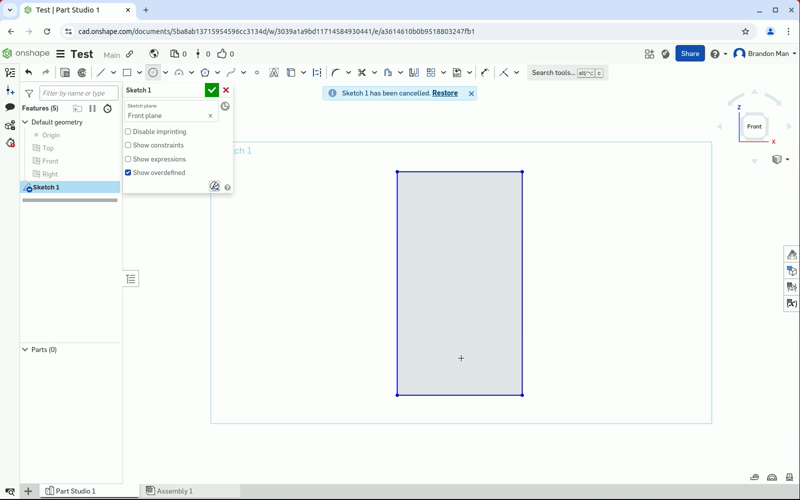
click(461, 357)
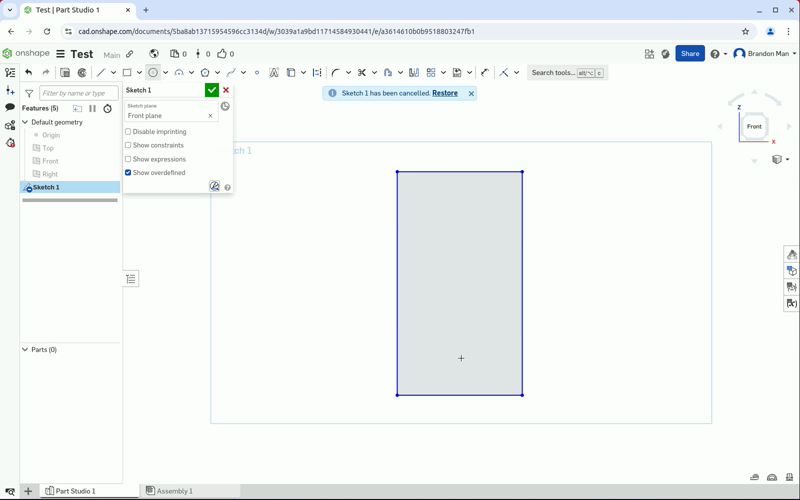
key_up(shift)
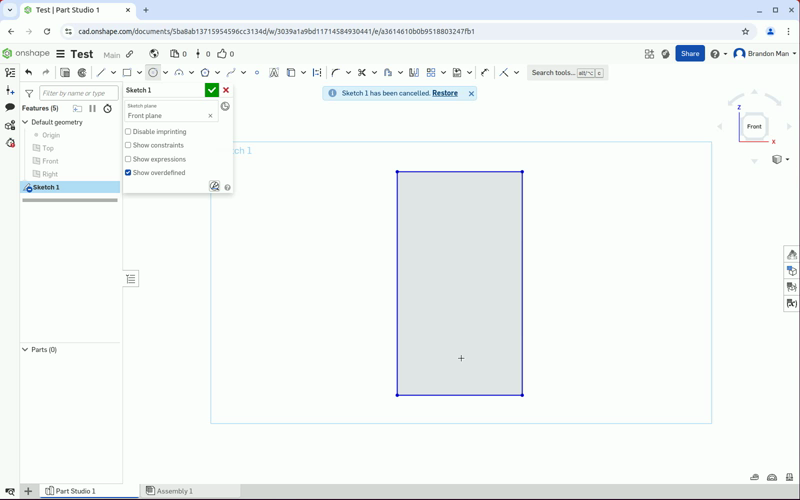
mouse_move(479, 357)
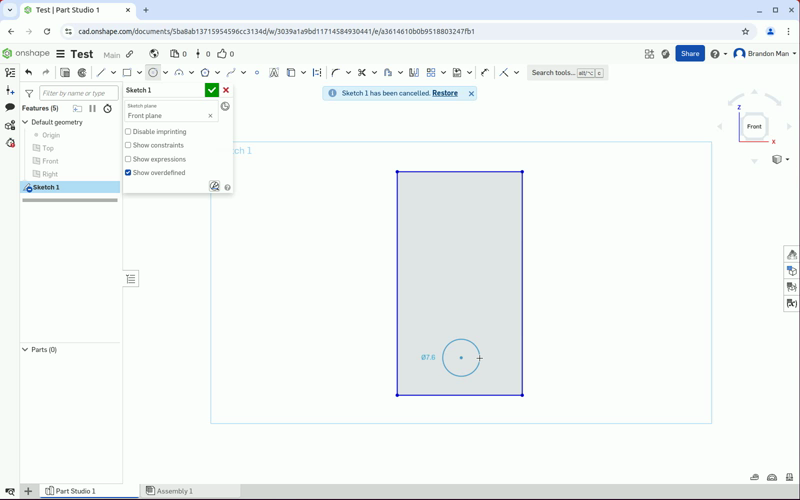
click(479, 357)
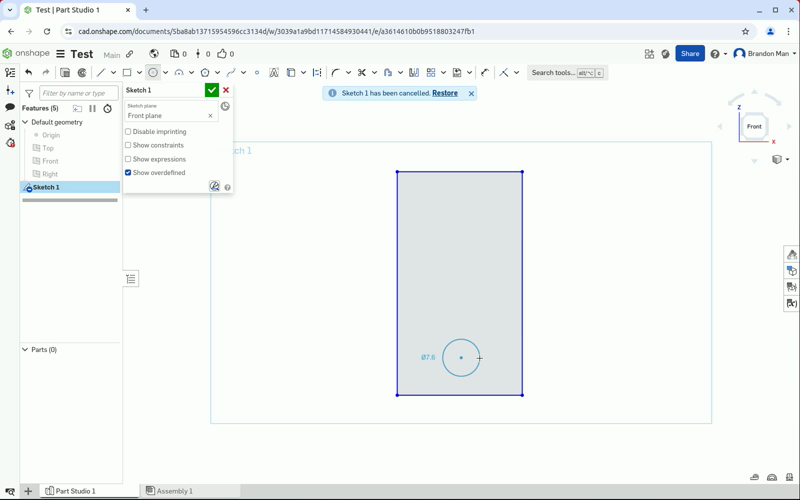
key(esc)
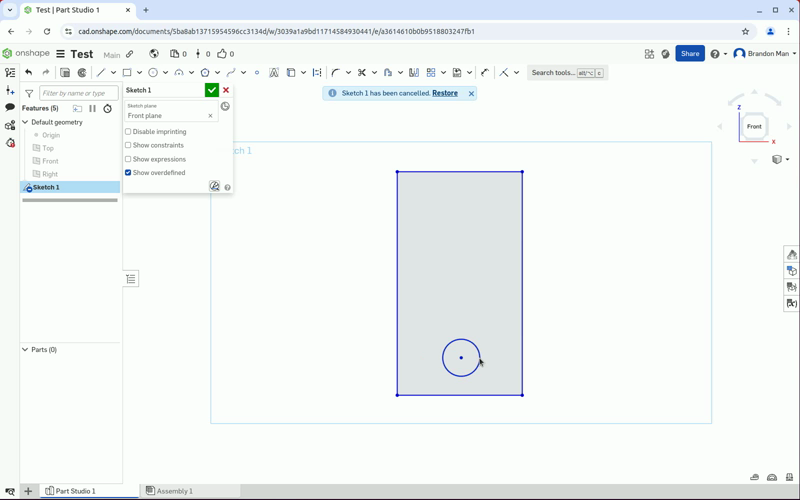
key(c)
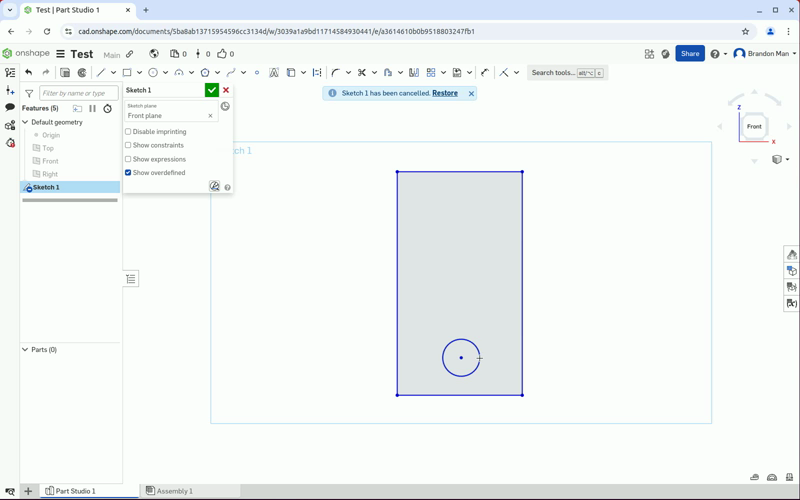
key_down(shift)
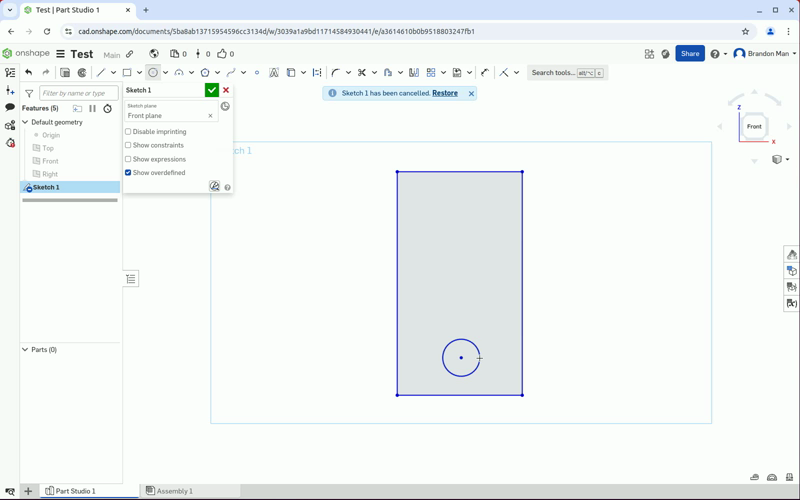
mouse_move(461, 308)
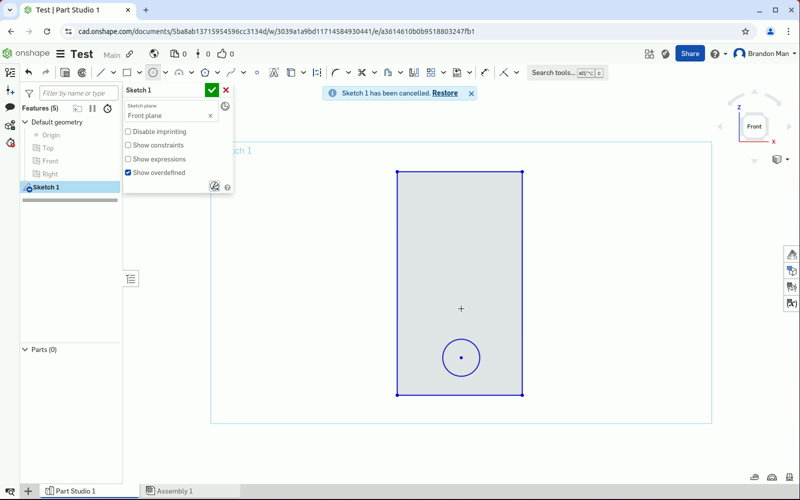
click(461, 308)
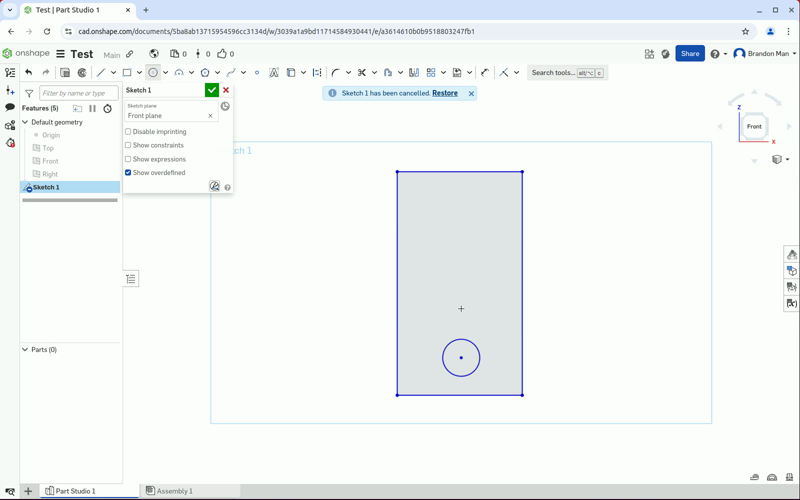
key_up(shift)
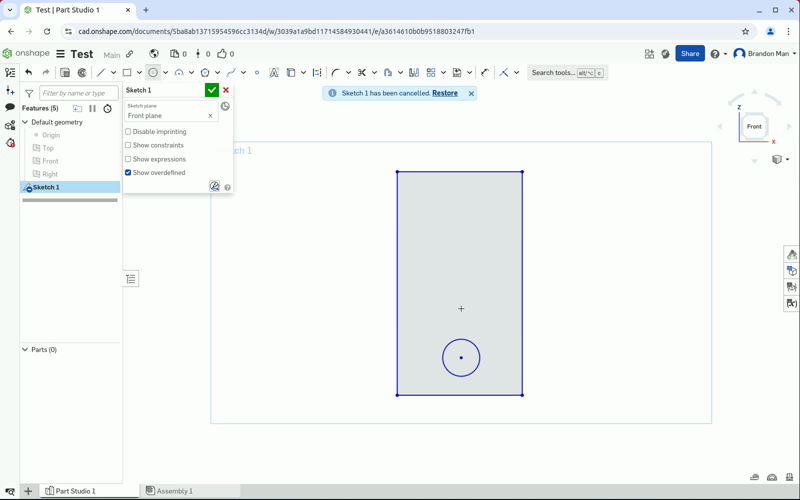
mouse_move(479, 308)
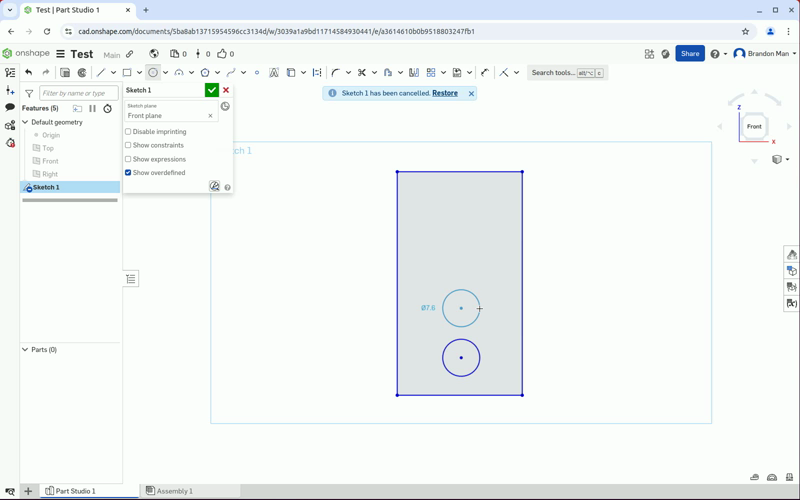
click(479, 308)
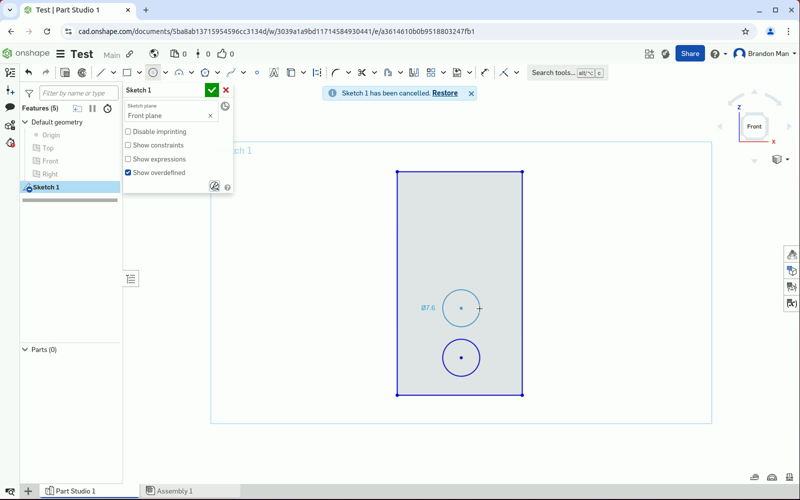
key(esc)
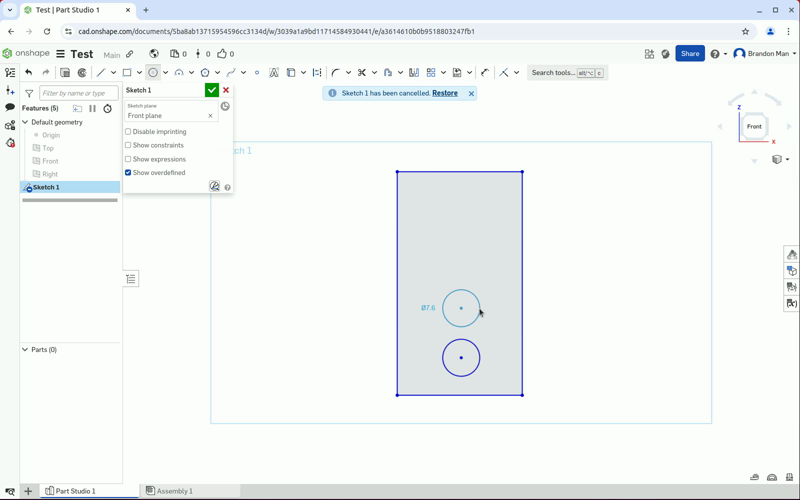
key(c)
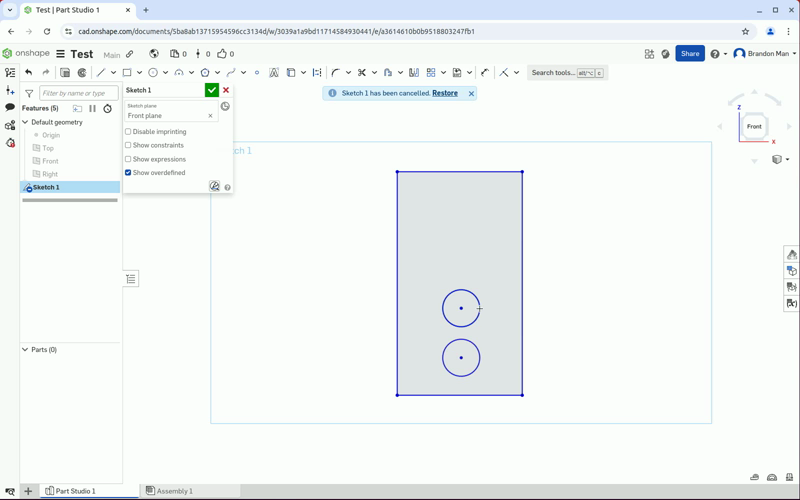
key_down(shift)
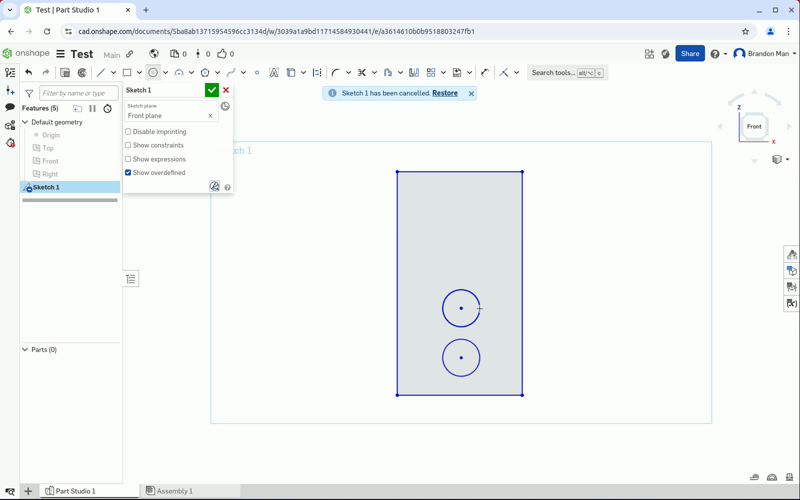
mouse_move(461, 258)
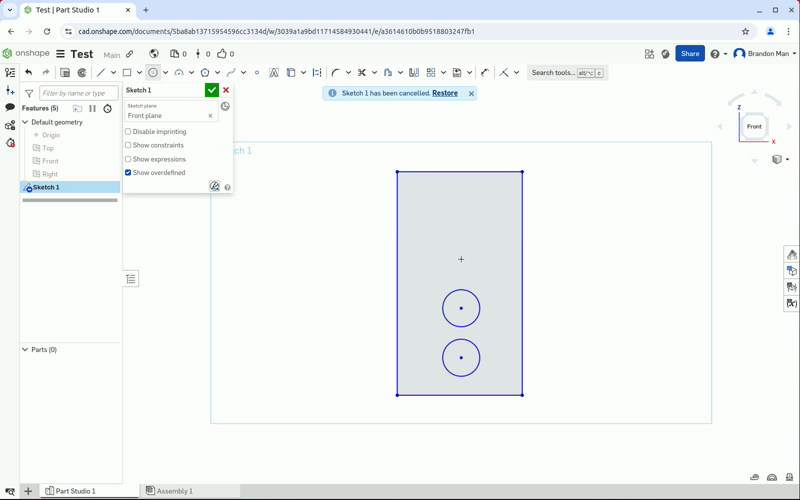
click(461, 258)
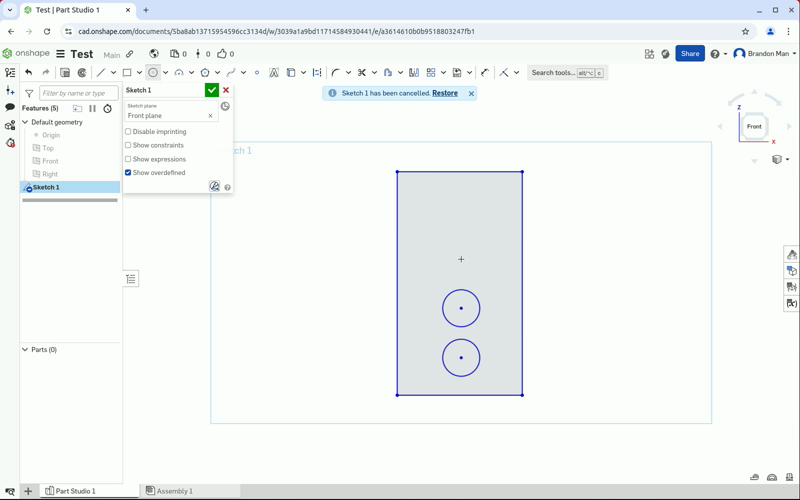
key_up(shift)
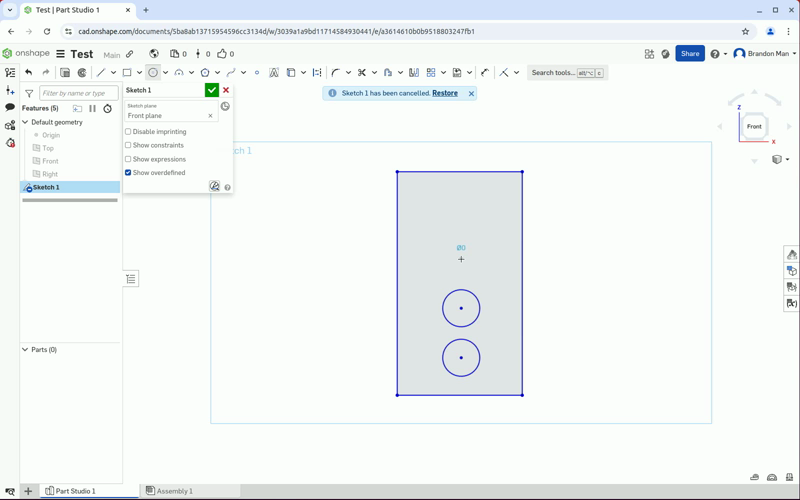
mouse_move(479, 258)
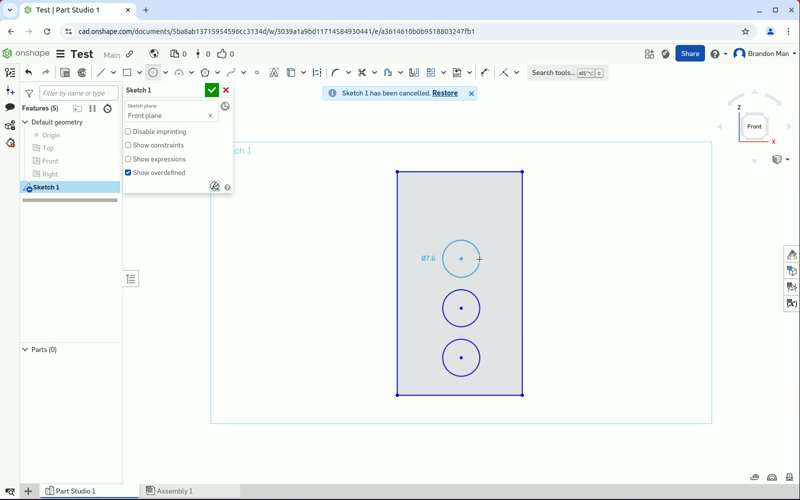
click(479, 258)
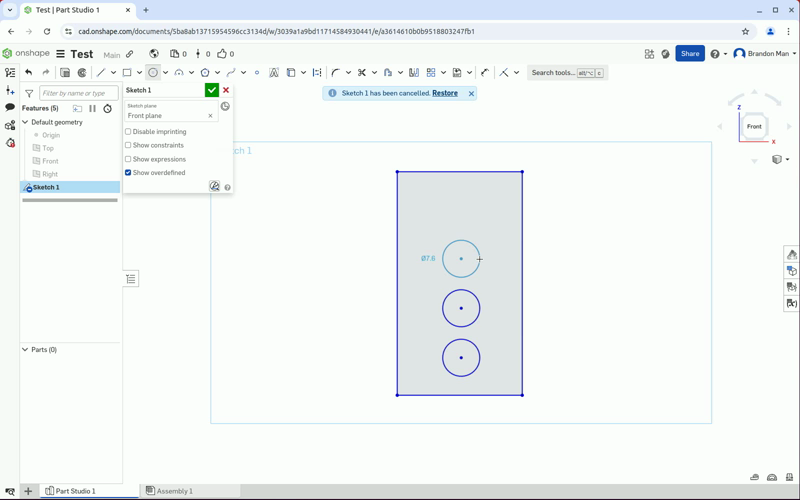
key(esc)
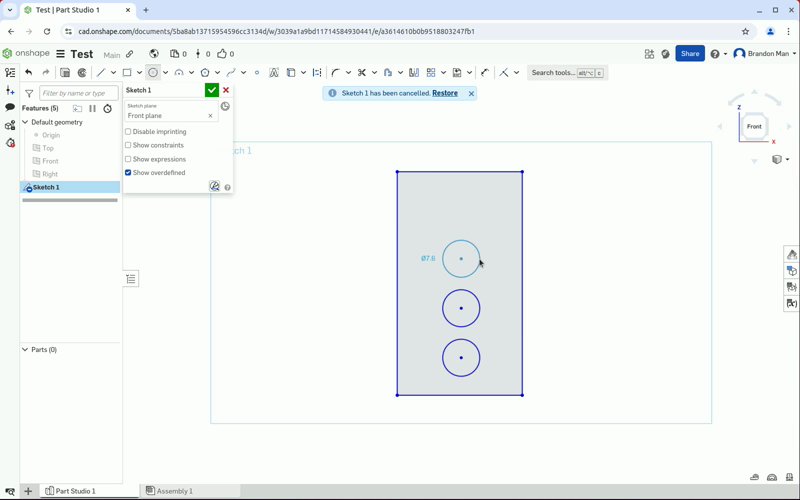
key(c)
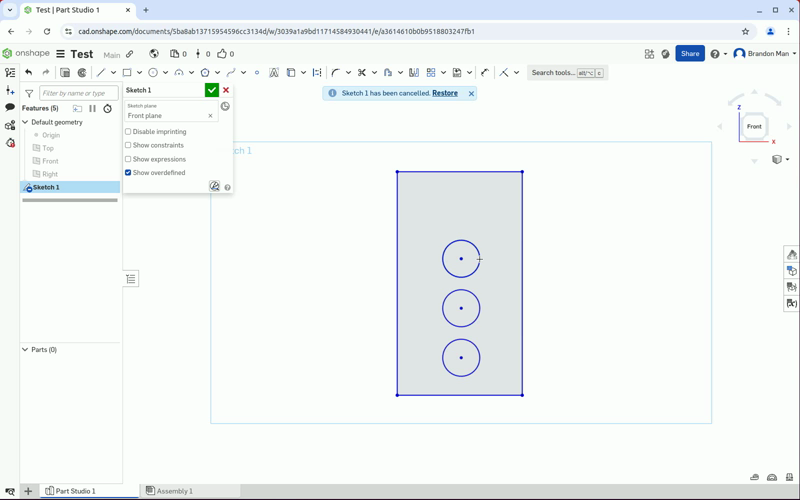
key_down(shift)
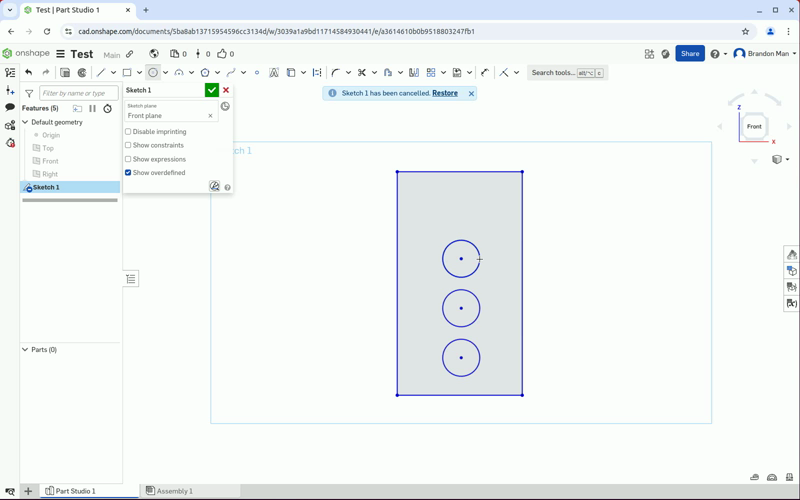
mouse_move(461, 209)
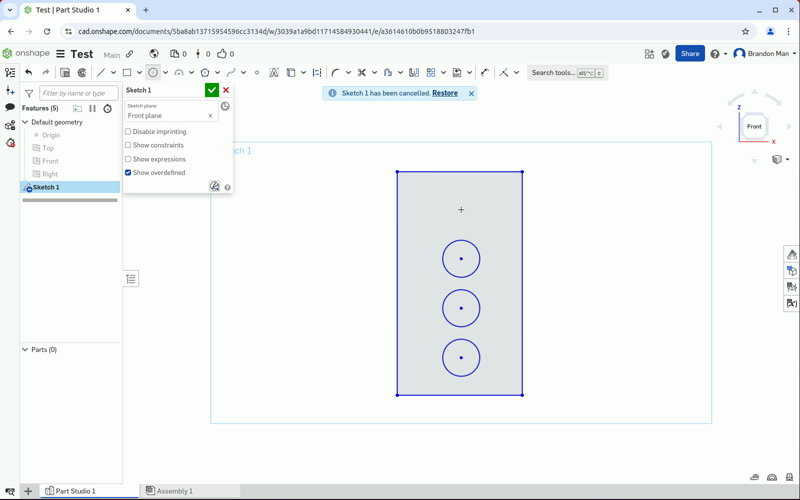
click(461, 209)
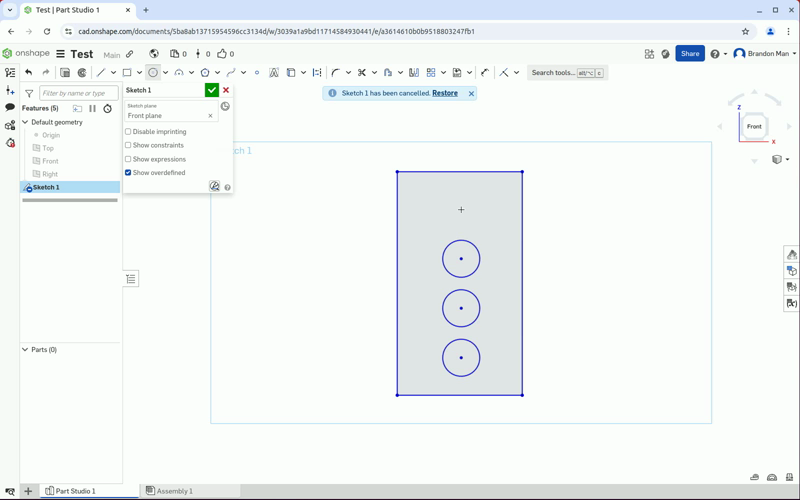
key_up(shift)
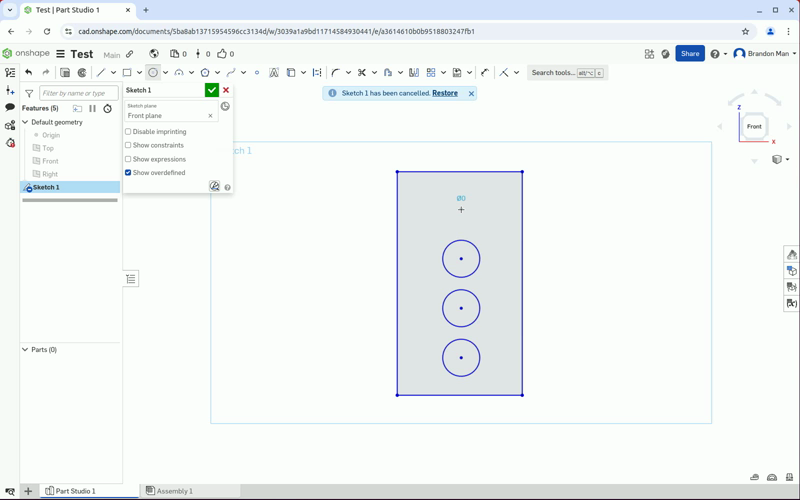
mouse_move(479, 209)
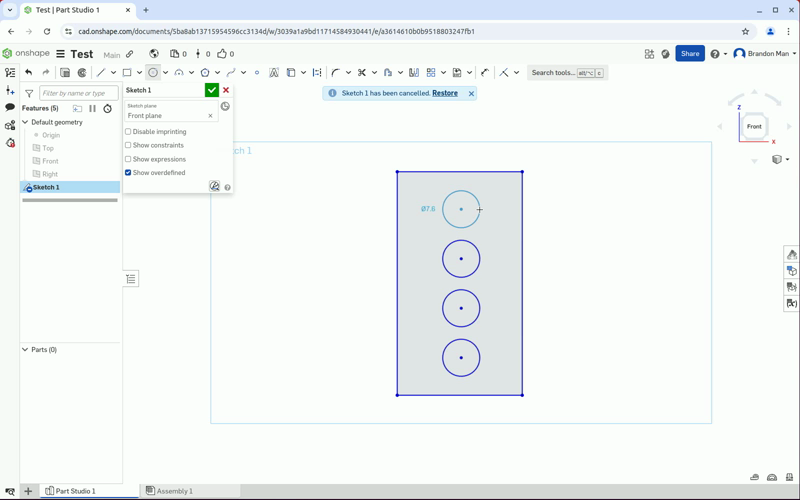
click(479, 209)
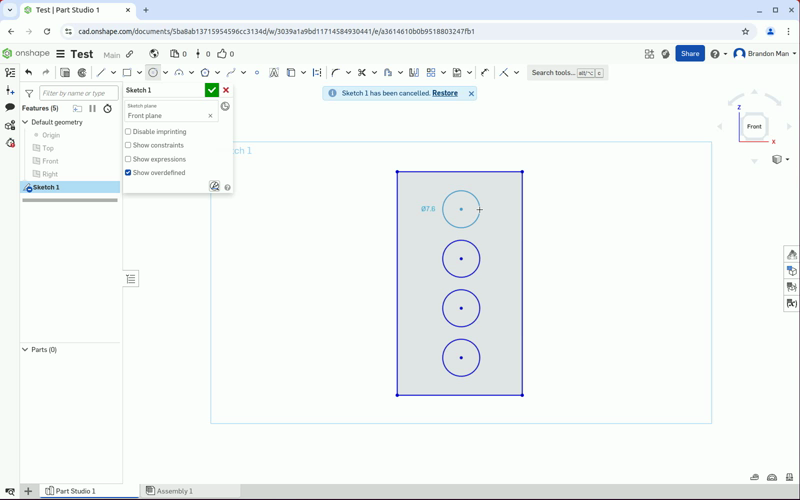
key(esc)
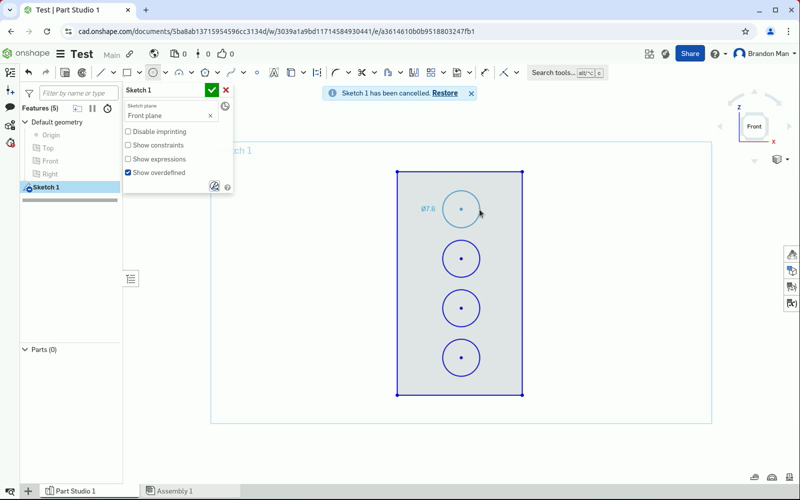
mouse_move(495, 377)
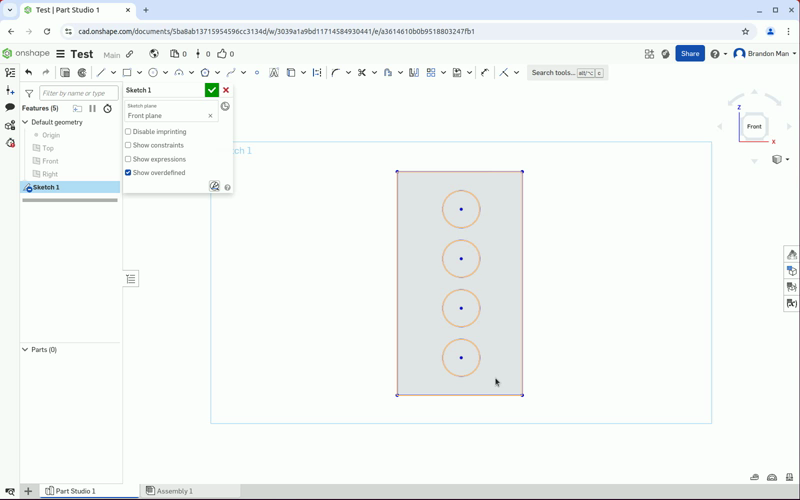
click(495, 377)
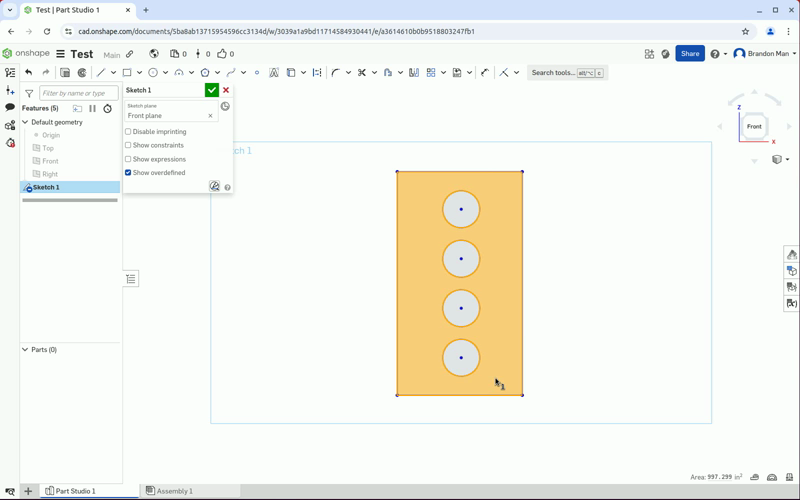
mouse_move(73, 352)
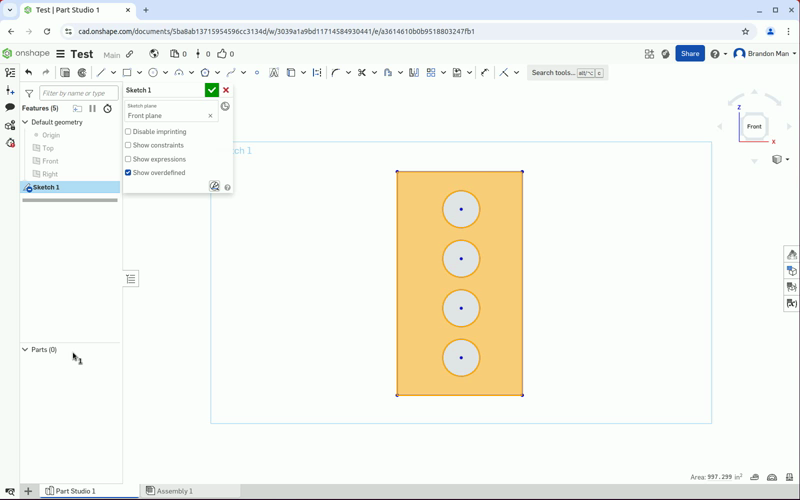
key(shift+y)
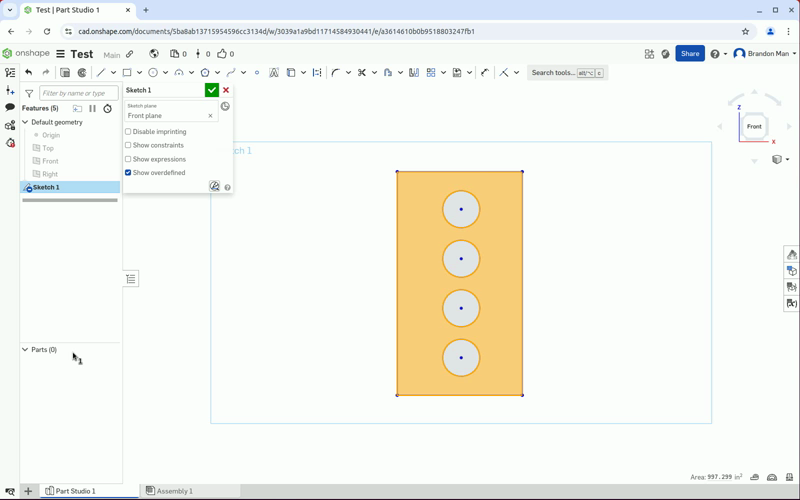
key(shift+e)
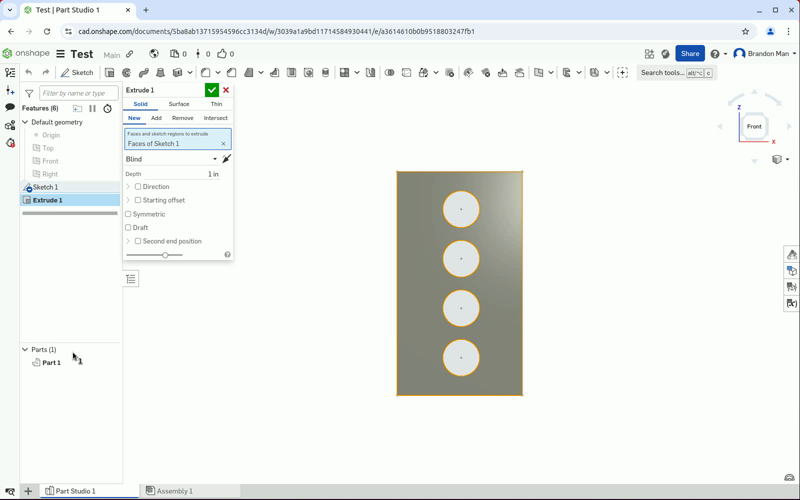
mouse_move(143, 106)
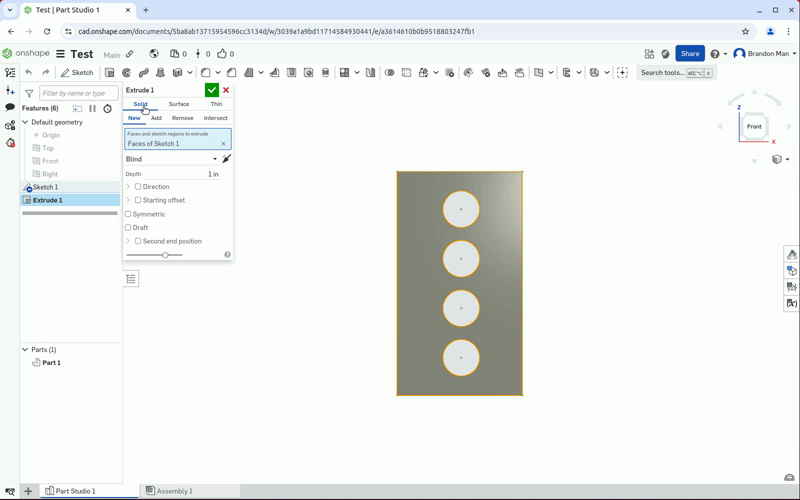
click(143, 106)
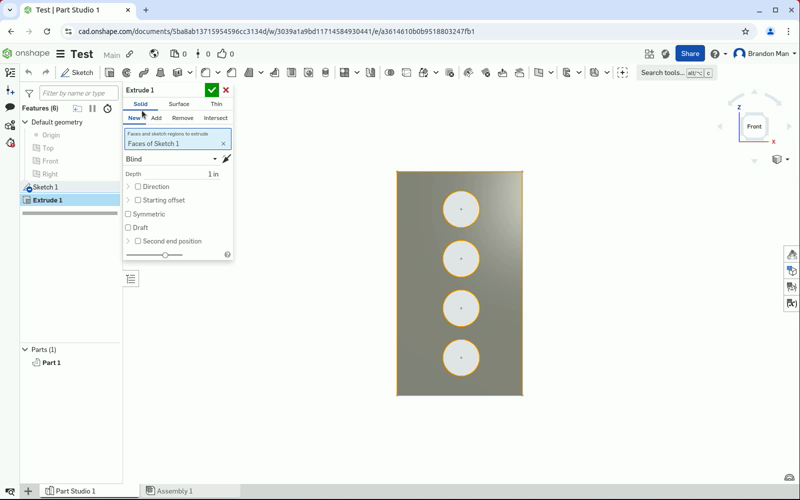
mouse_move(137, 120)
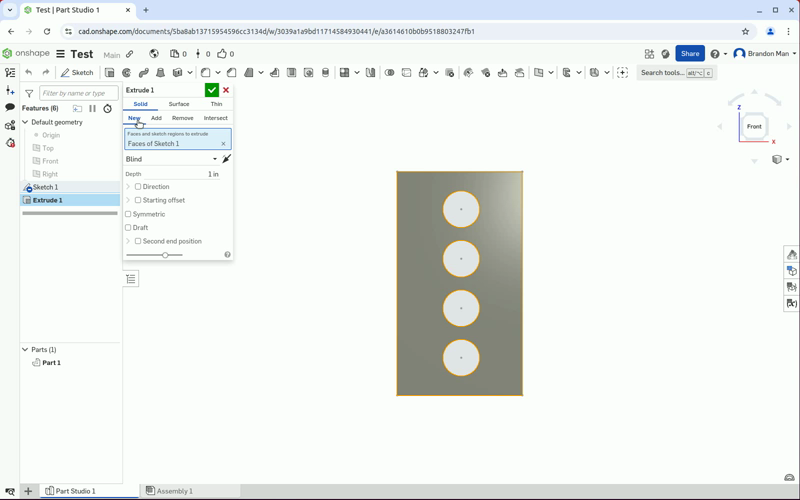
click(137, 120)
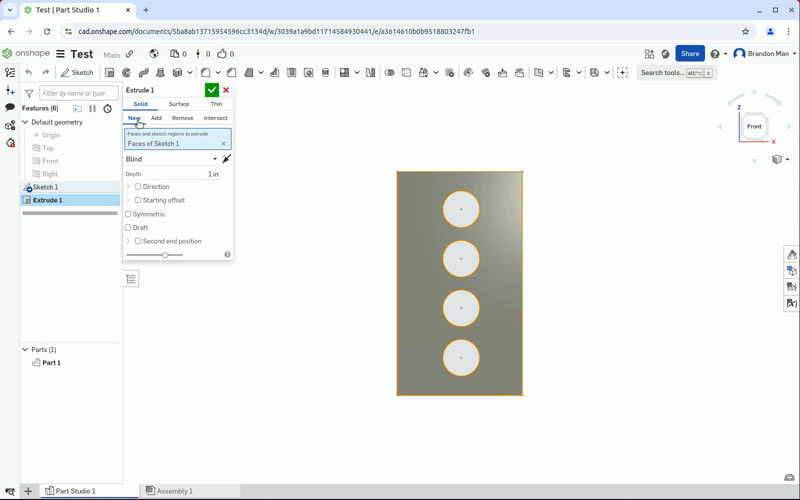
key(tab, 4)
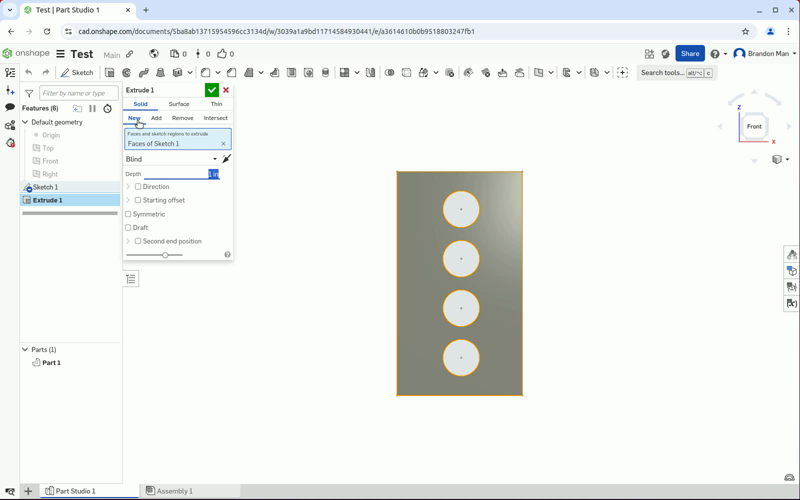
text(0.481)
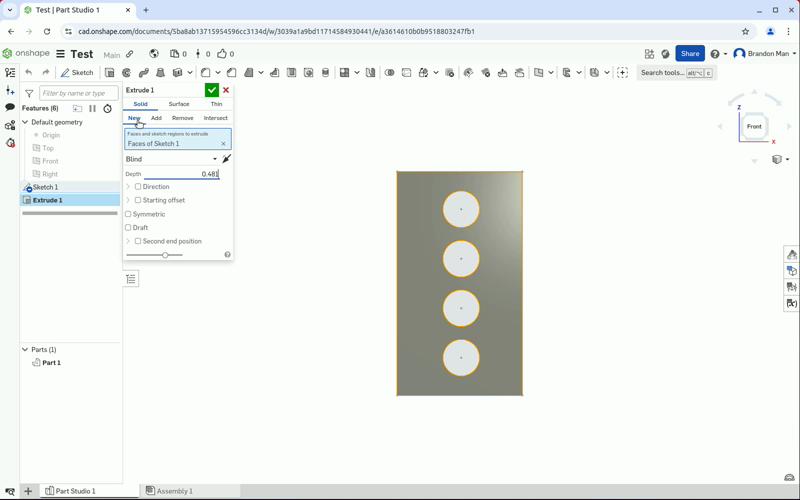
key(enter)
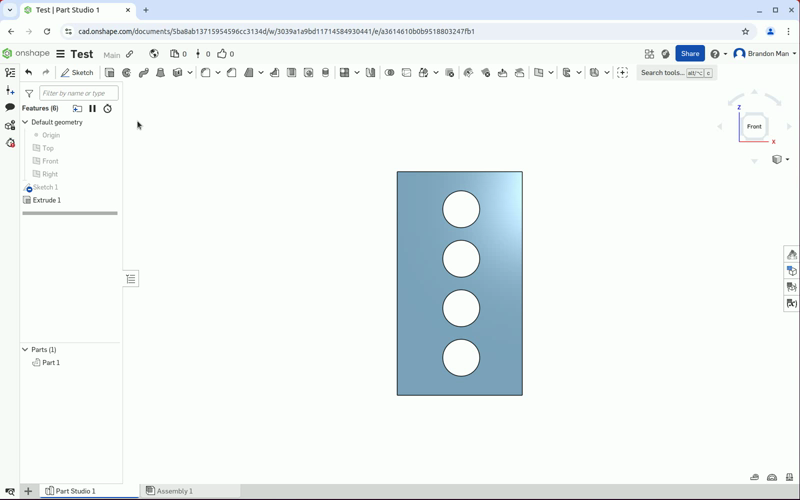
key(shift+h)
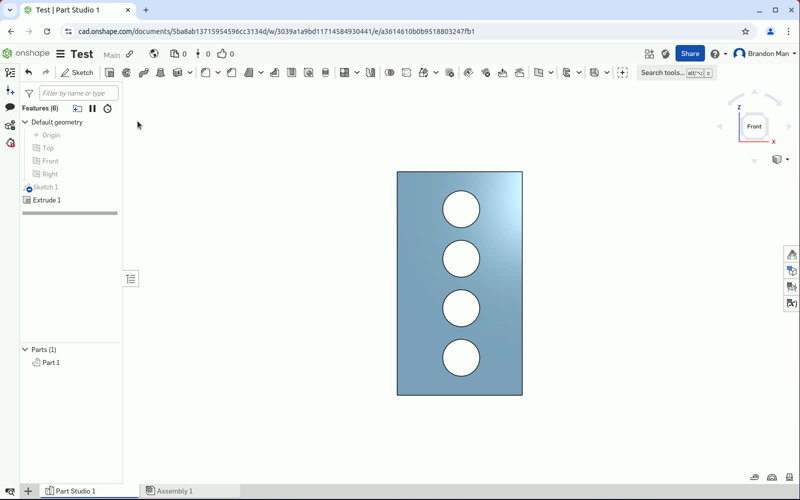
key(shift+h)
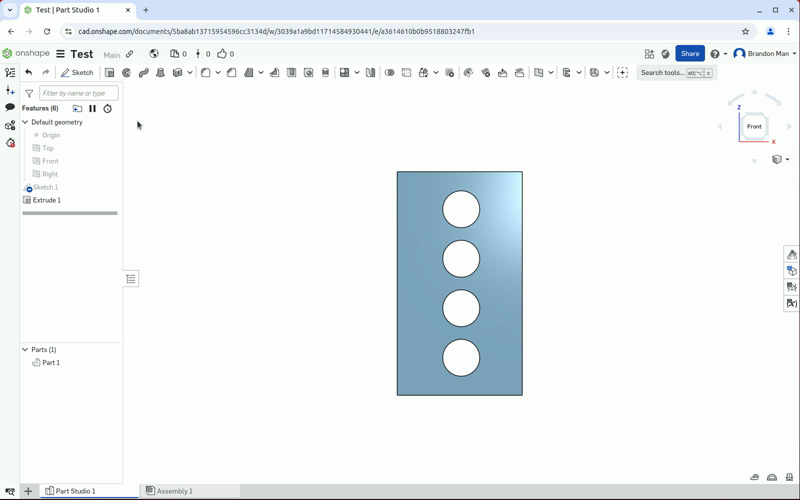
mouse_move(73, 189)
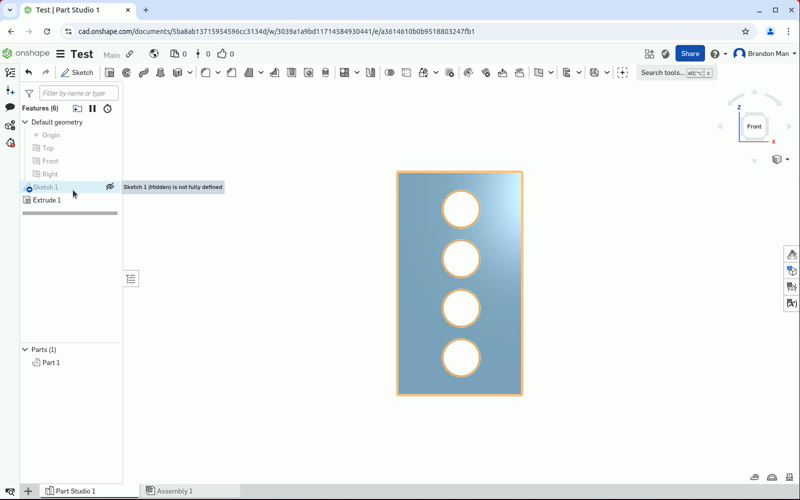
click(73, 189)
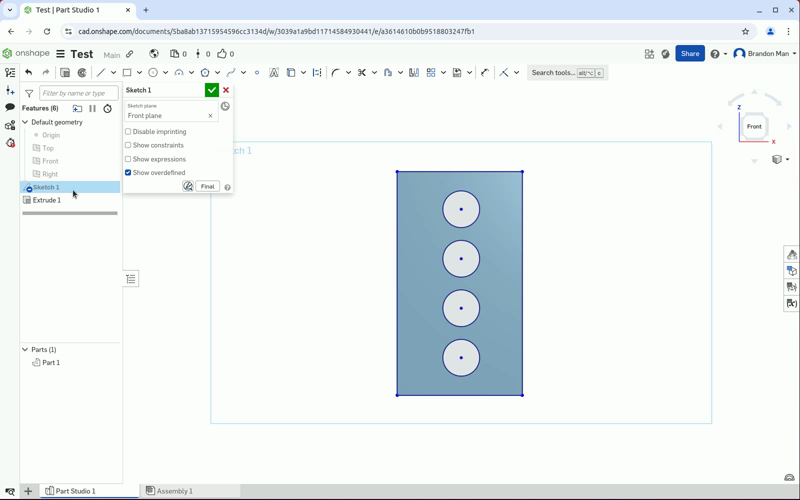
mouse_move(229, 92)
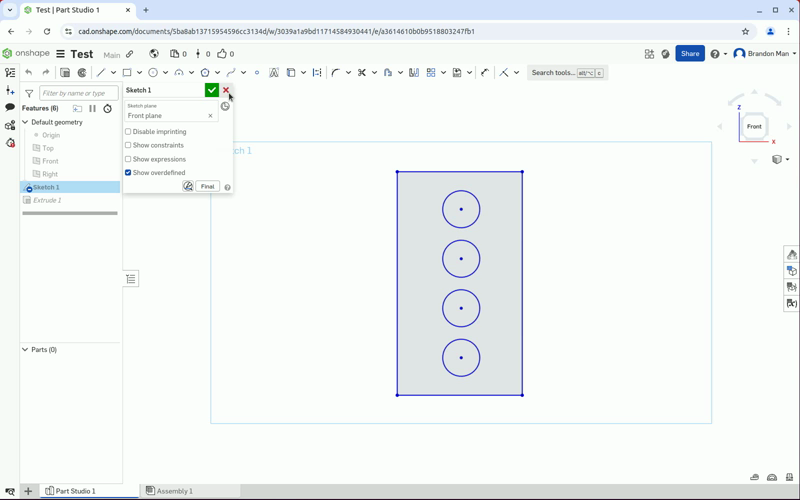
click(229, 92)
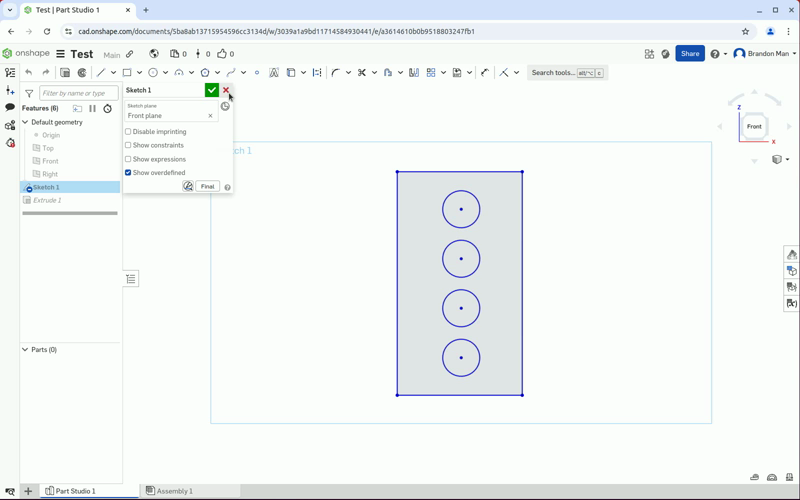
key(shift+s)
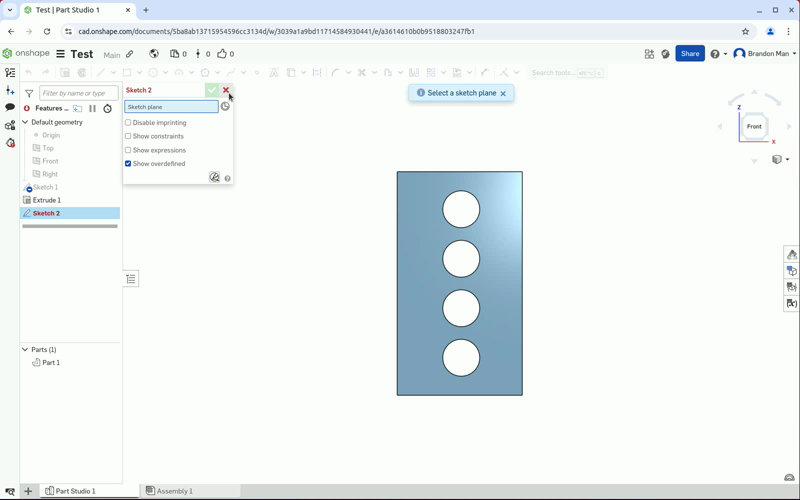
mouse_move(73, 163)
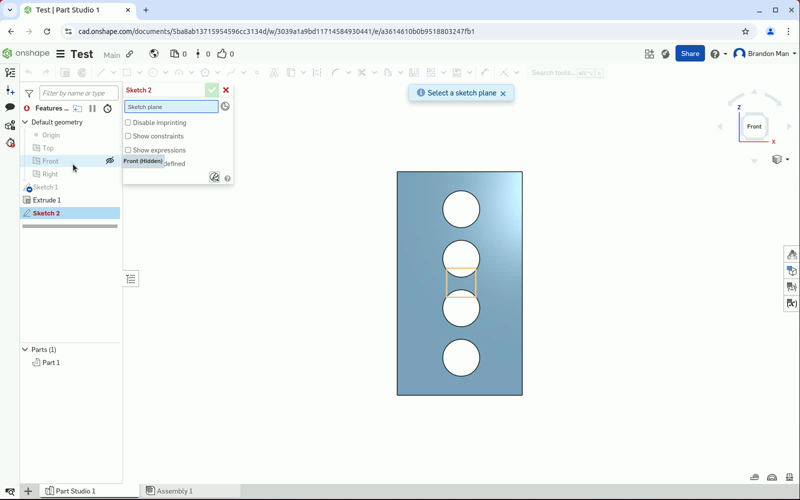
click(73, 163)
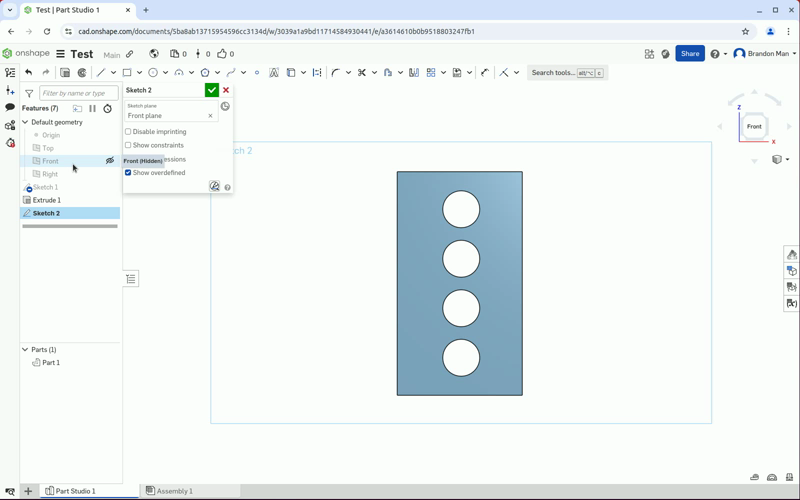
mouse_move(73, 352)
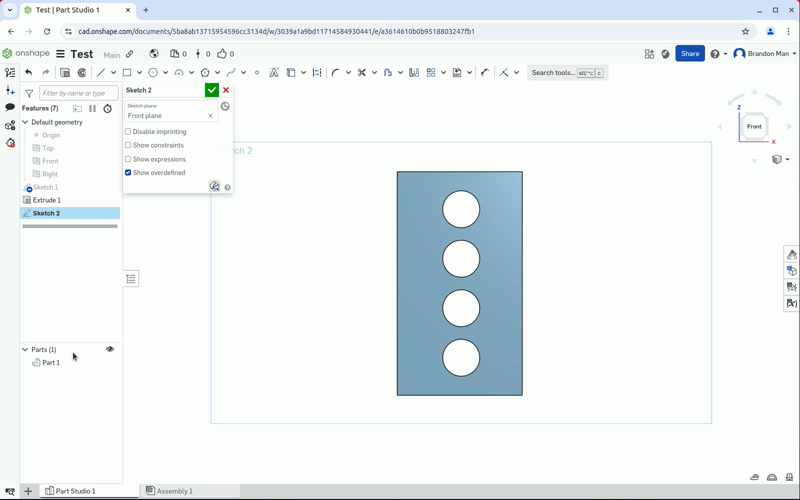
key(y)
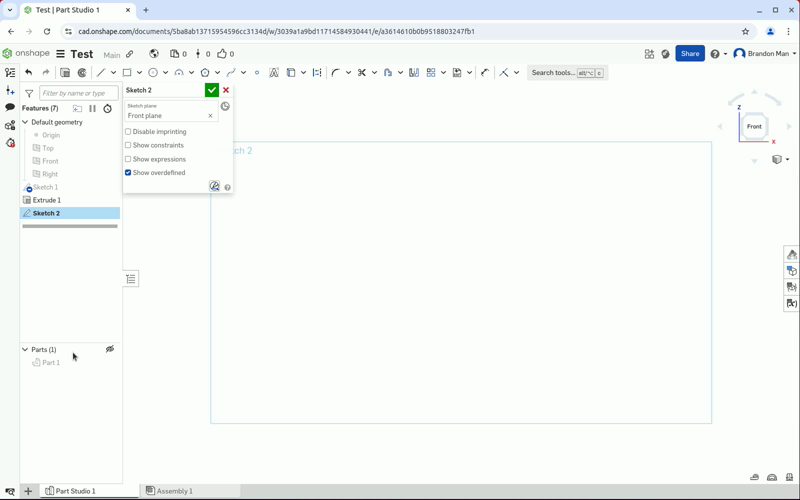
key(l)
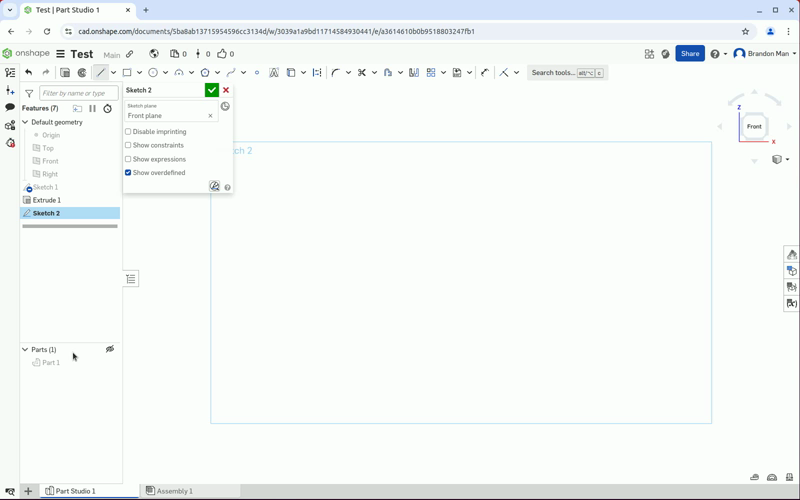
key_down(shift)
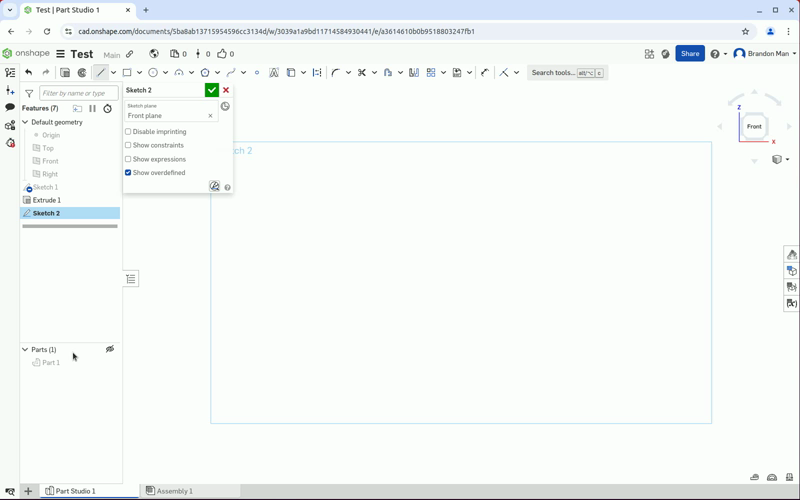
mouse_move(397, 395)
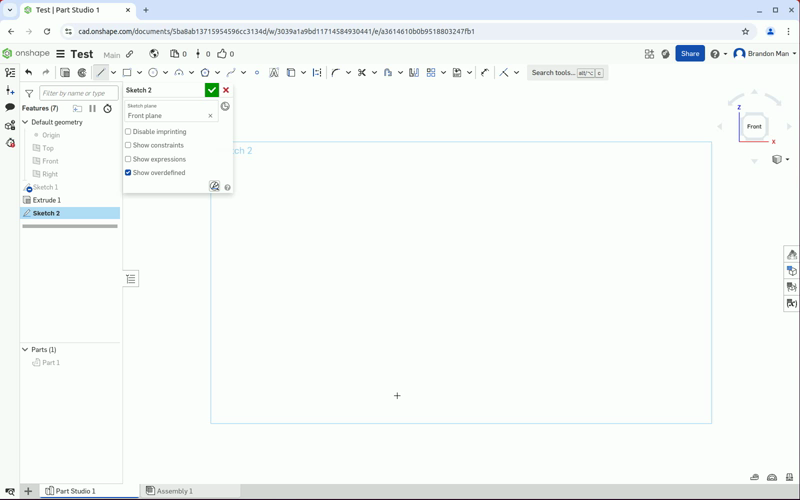
click(397, 395)
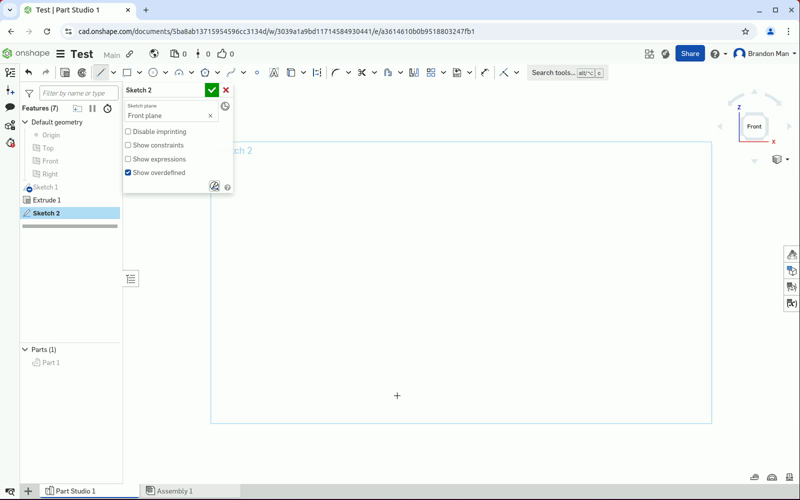
key_up(shift)
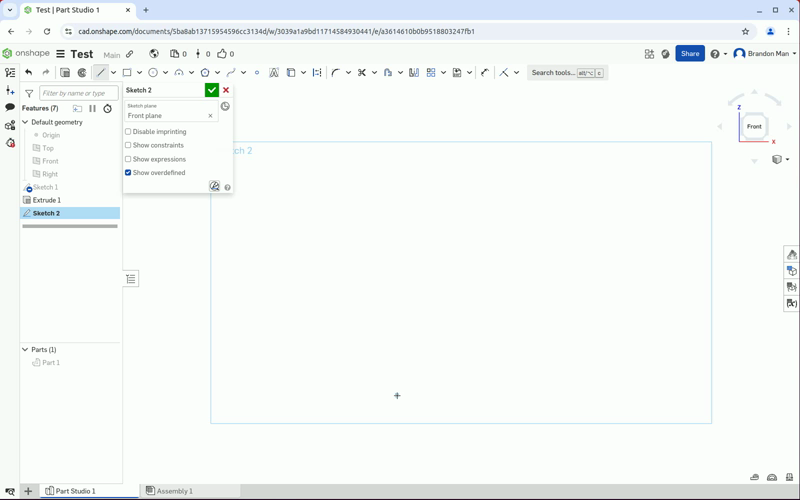
key_down(shift)
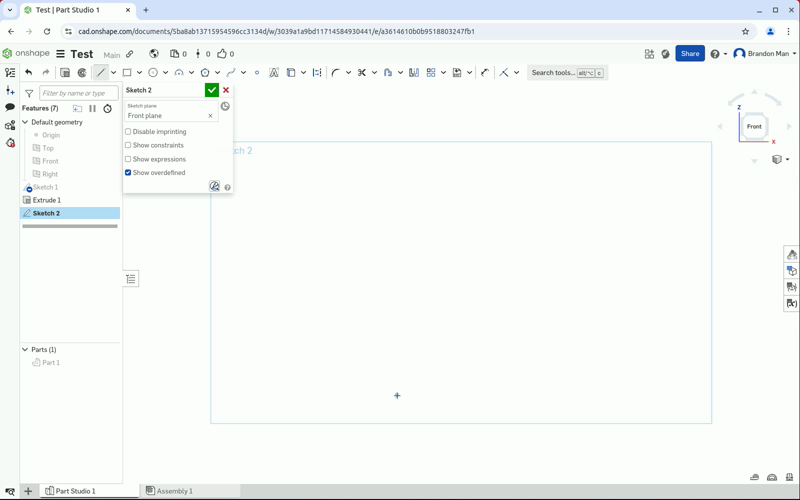
mouse_move(522, 395)
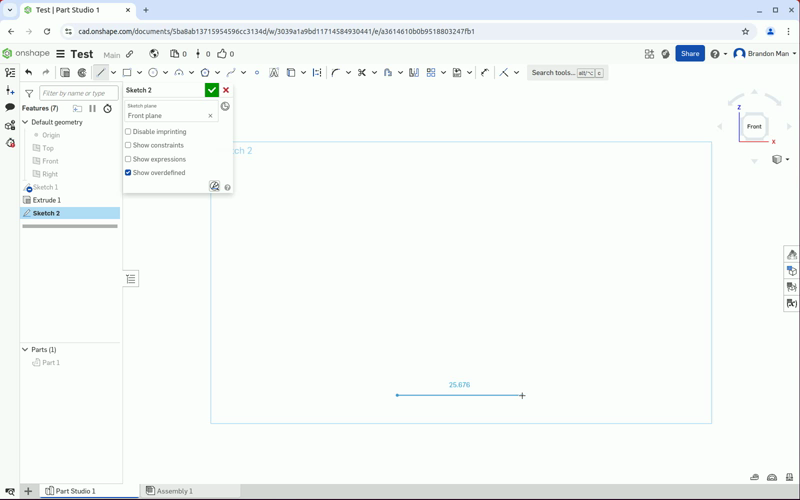
click(522, 395)
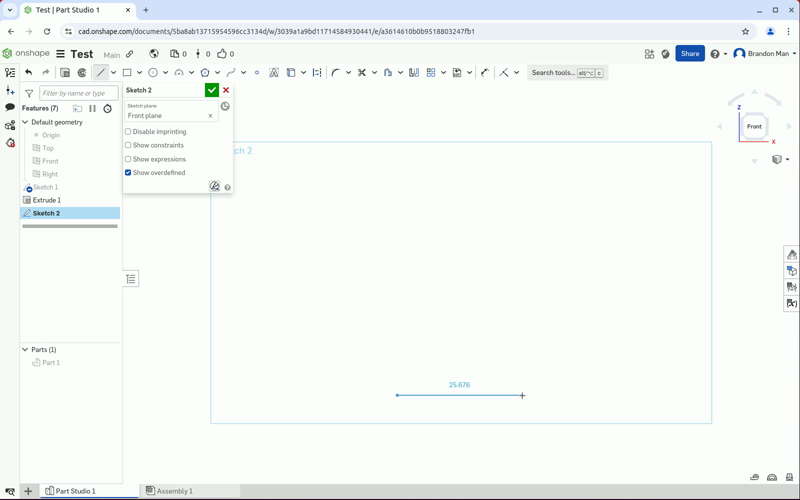
key_up(shift)
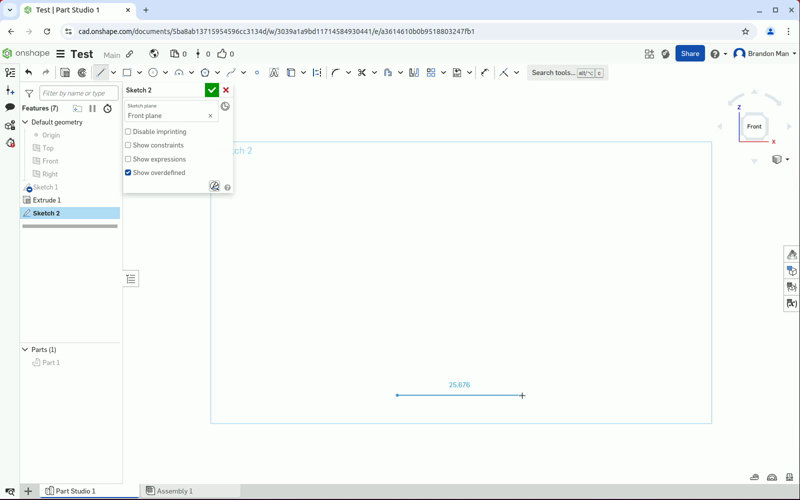
key_down(shift)
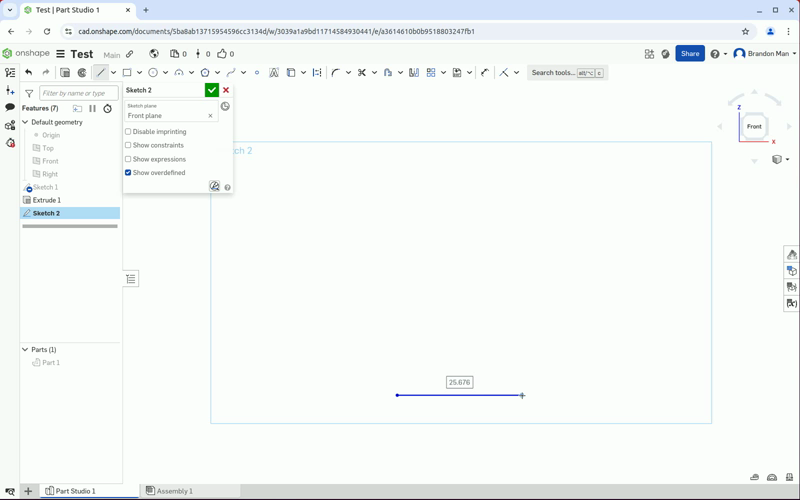
mouse_move(522, 171)
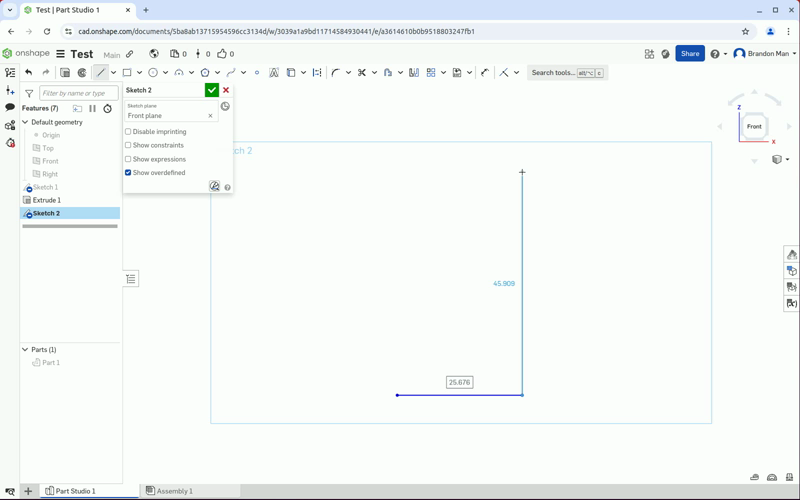
click(522, 171)
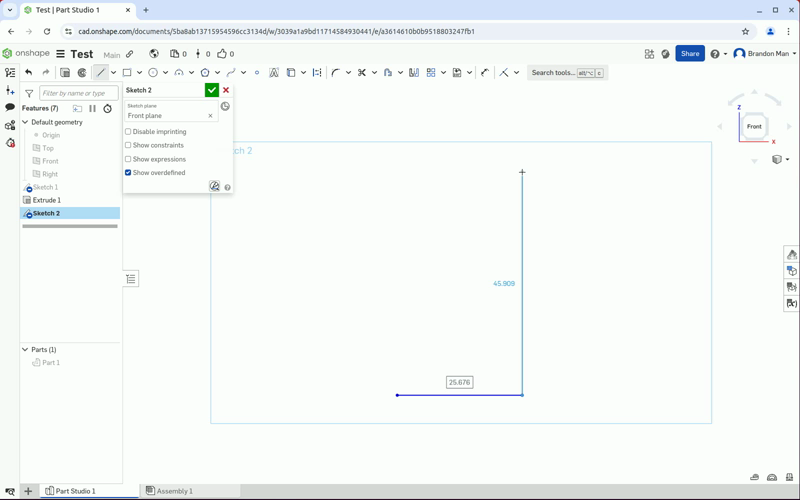
key_up(shift)
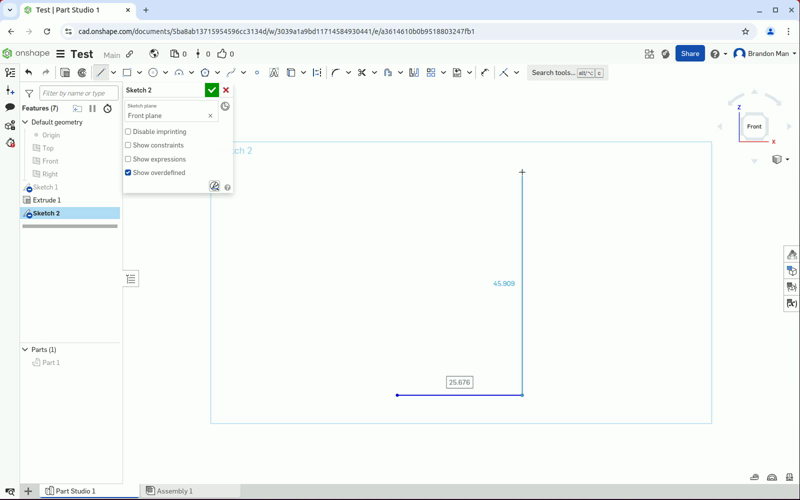
key_down(shift)
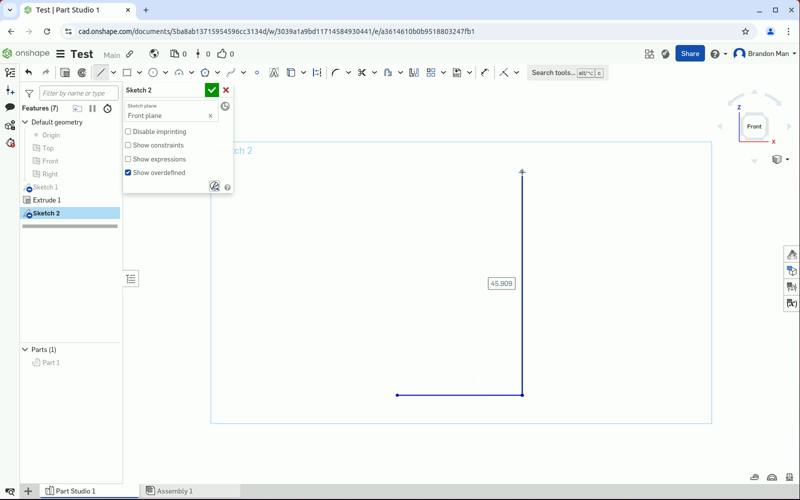
mouse_move(397, 171)
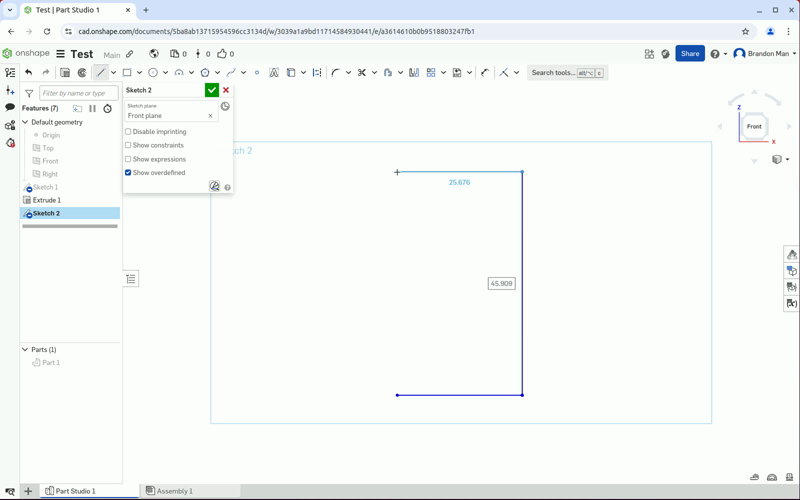
click(397, 171)
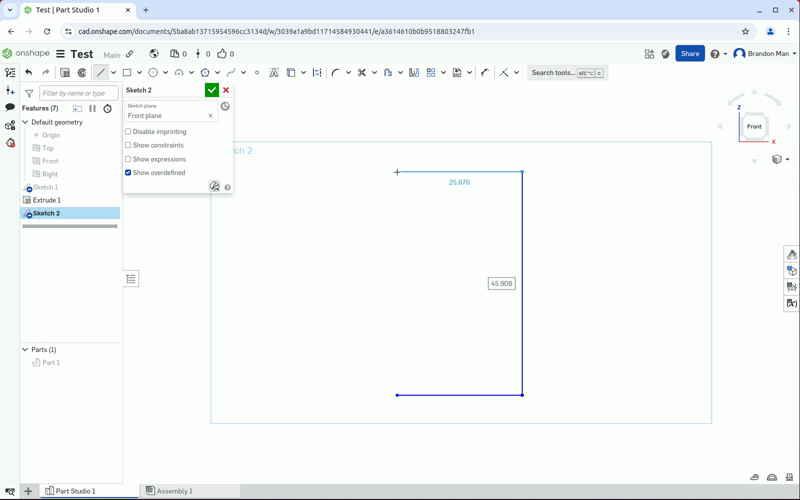
key_up(shift)
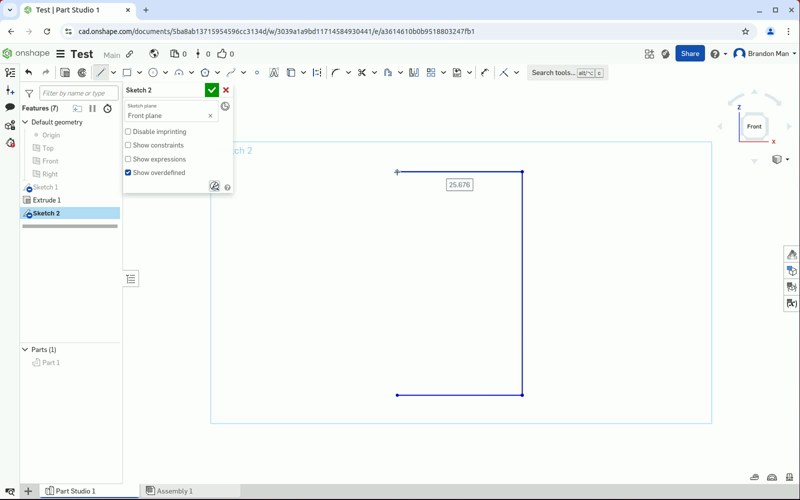
key_down(shift)
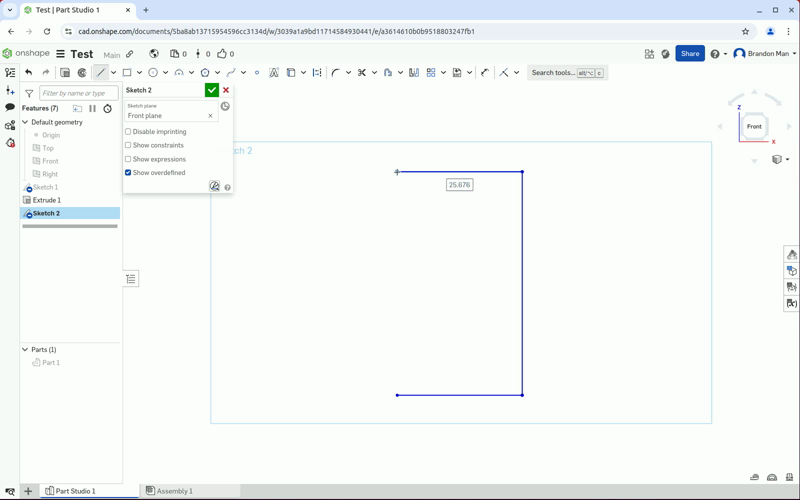
mouse_move(397, 395)
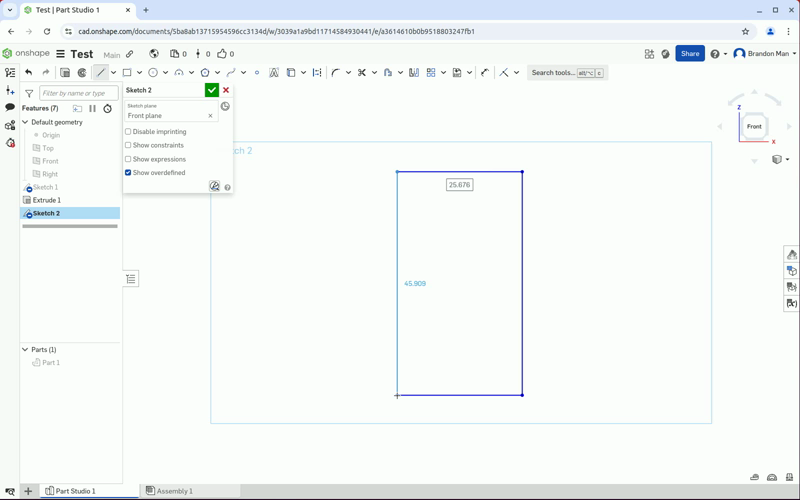
key_up(shift)
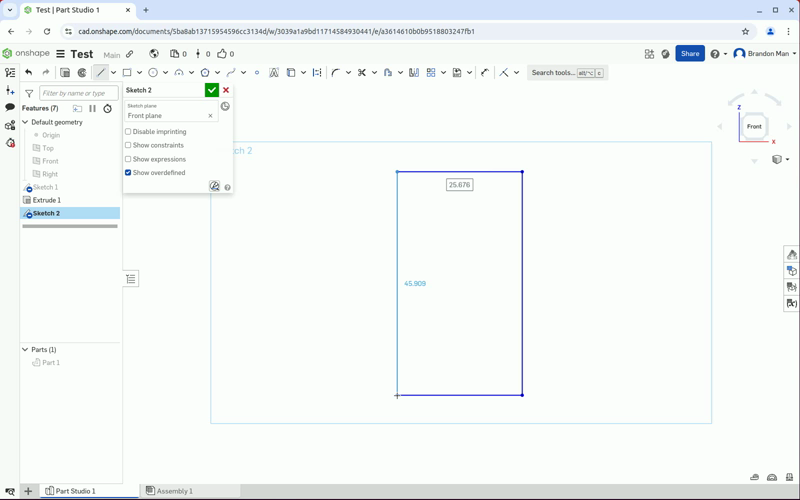
click(397, 395)
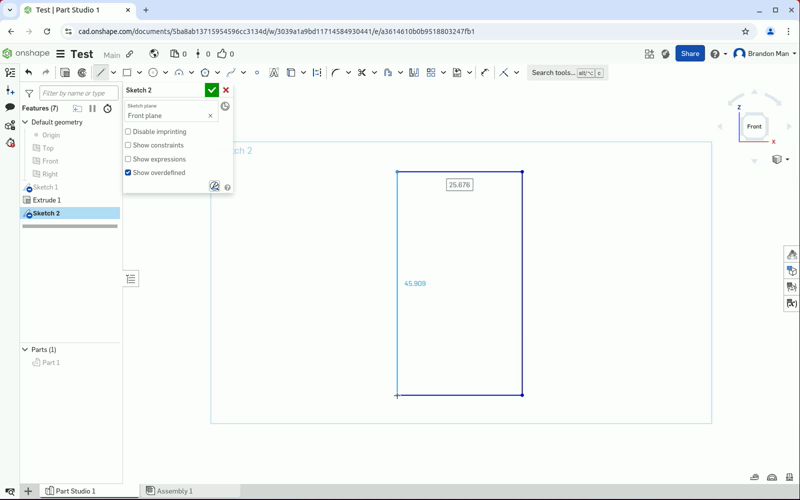
key(esc)
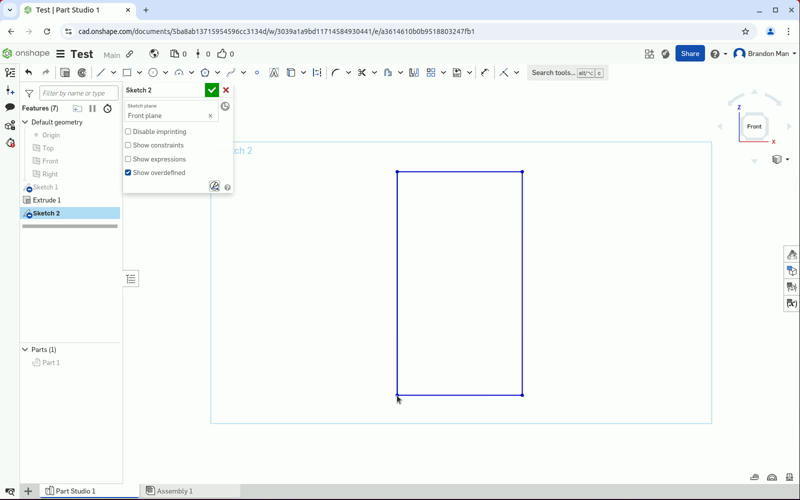
key(c)
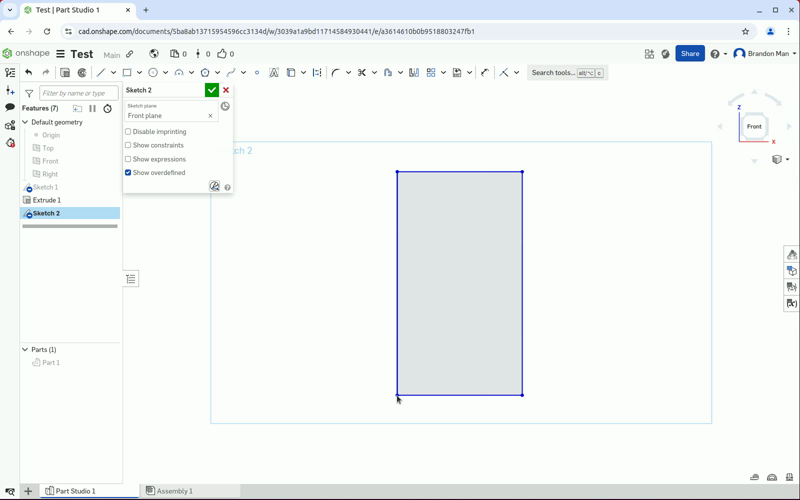
key_down(shift)
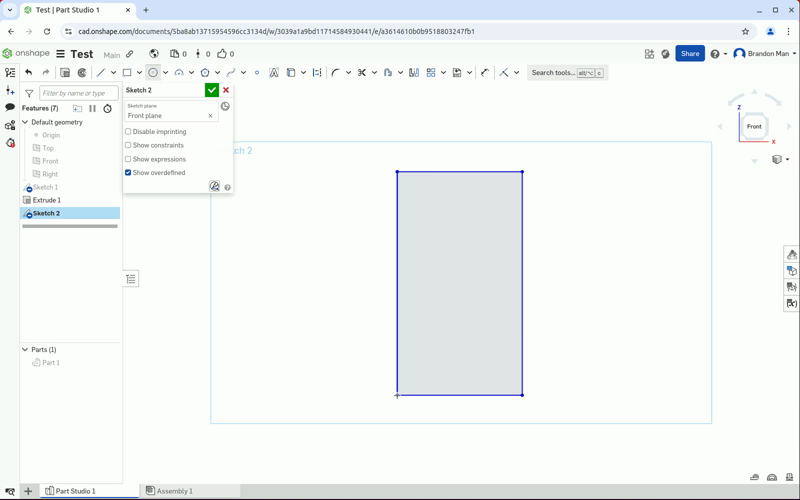
mouse_move(461, 357)
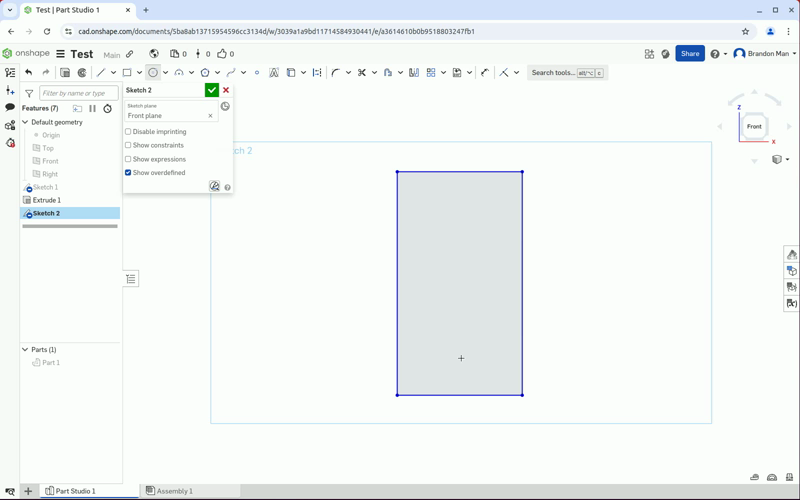
click(461, 357)
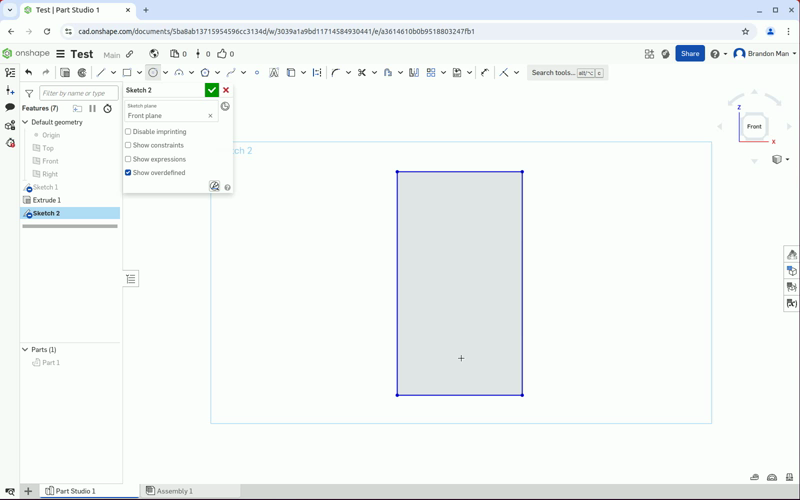
key_up(shift)
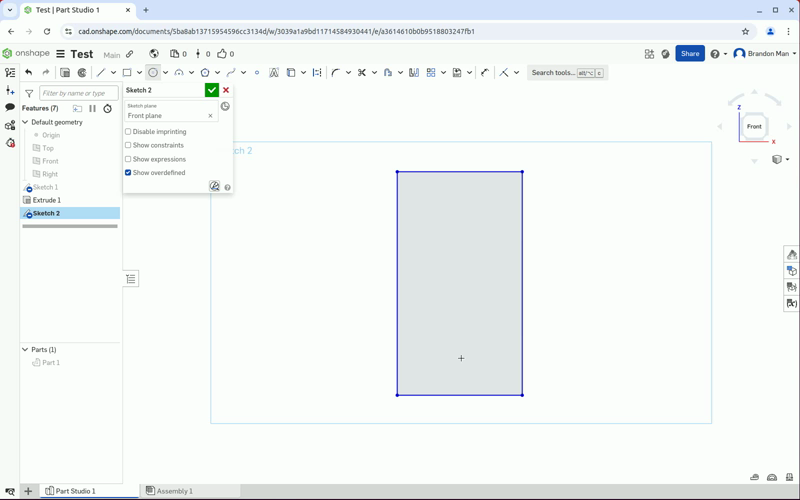
mouse_move(479, 357)
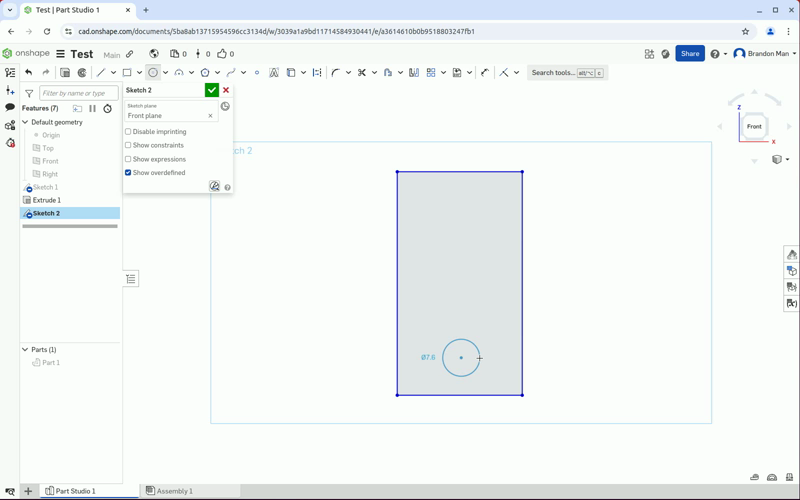
click(479, 357)
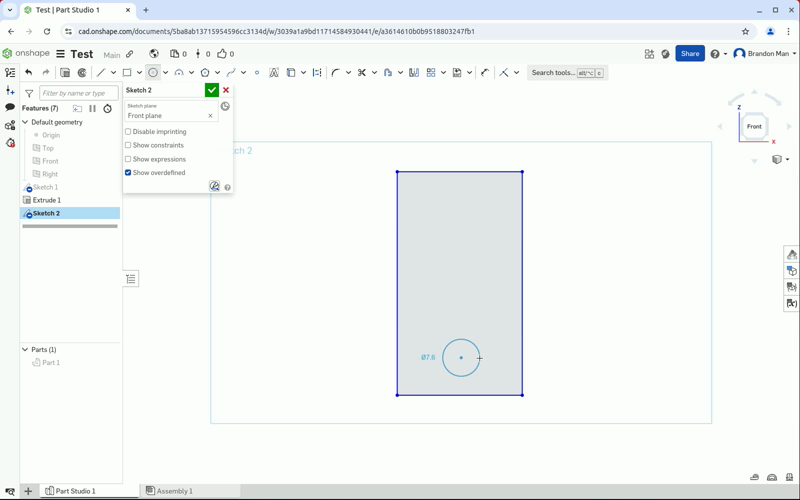
key(esc)
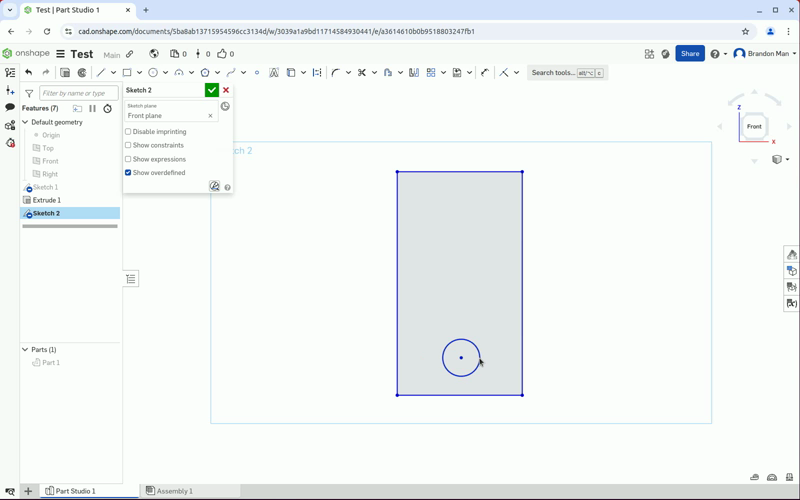
key(c)
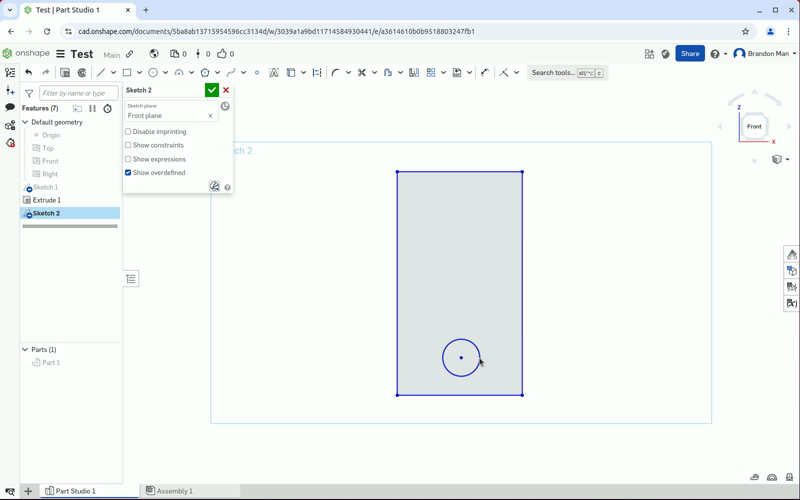
key_down(shift)
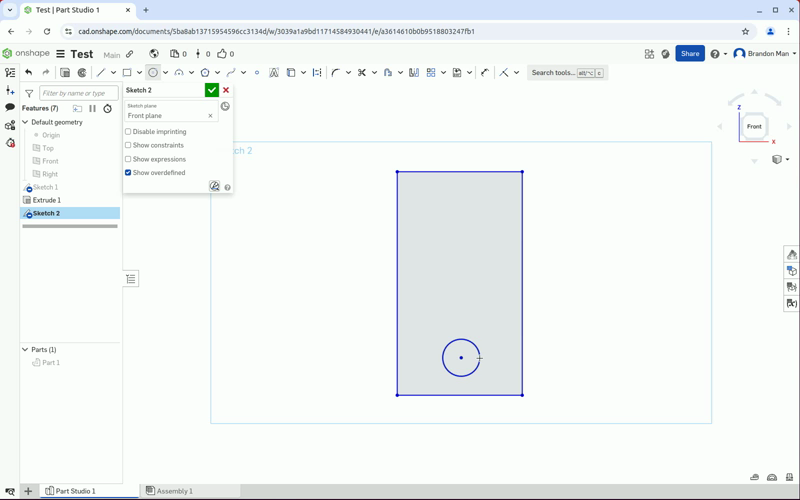
mouse_move(461, 308)
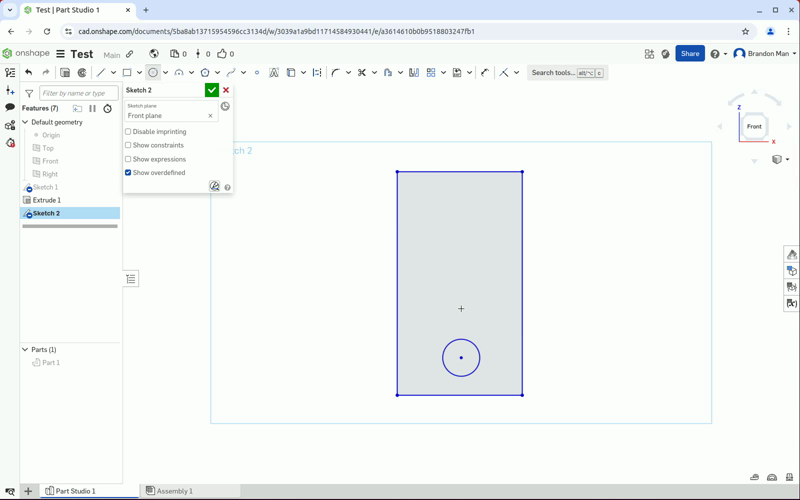
click(461, 308)
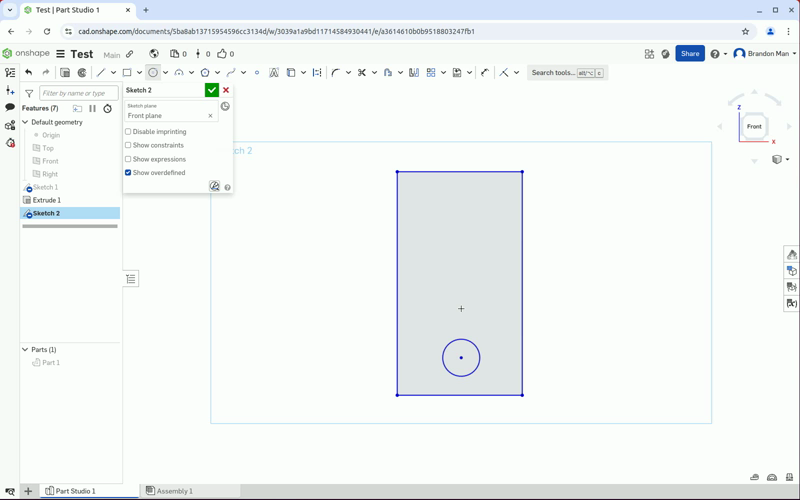
key_up(shift)
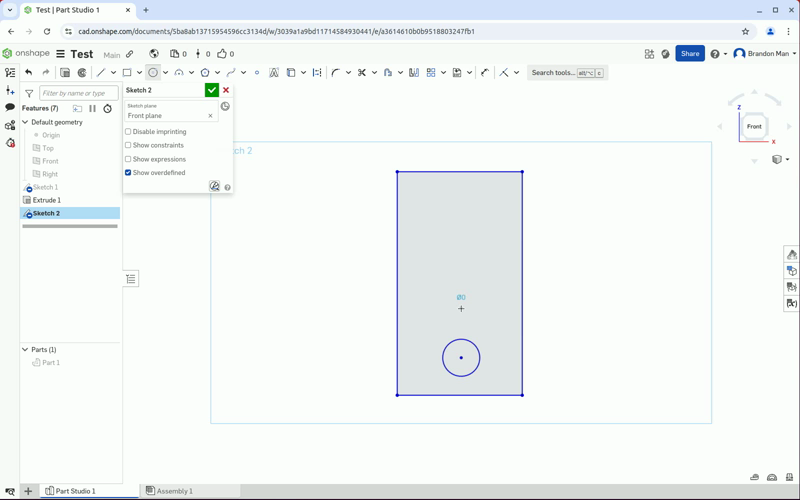
mouse_move(479, 308)
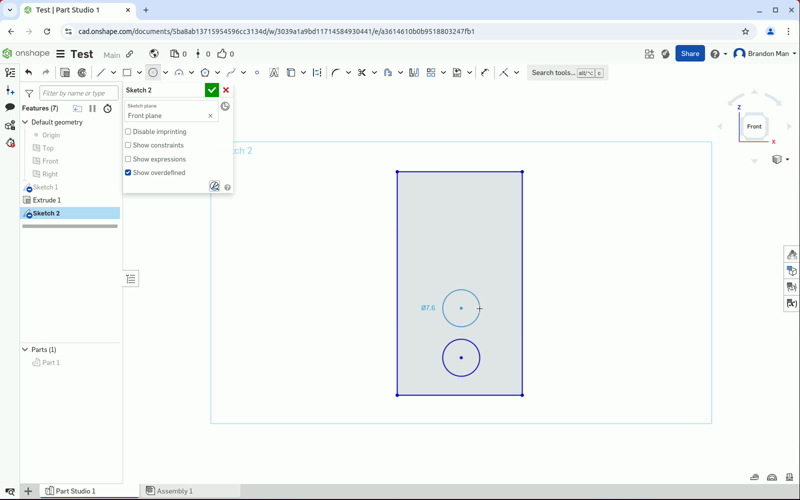
click(479, 308)
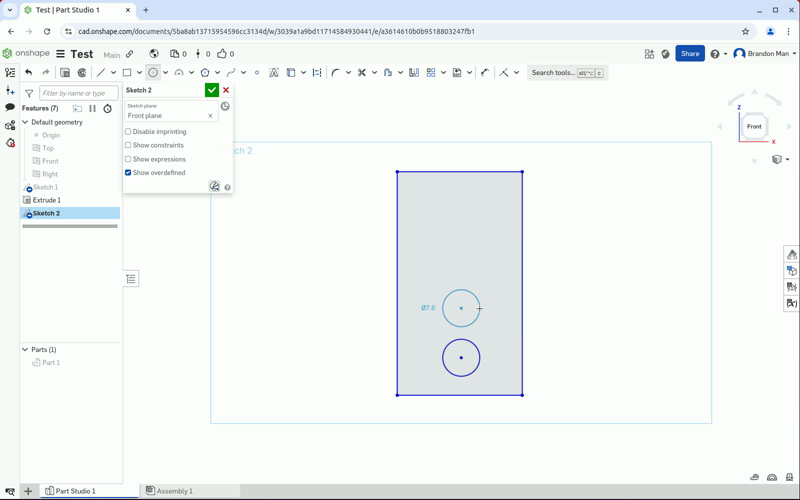
key(esc)
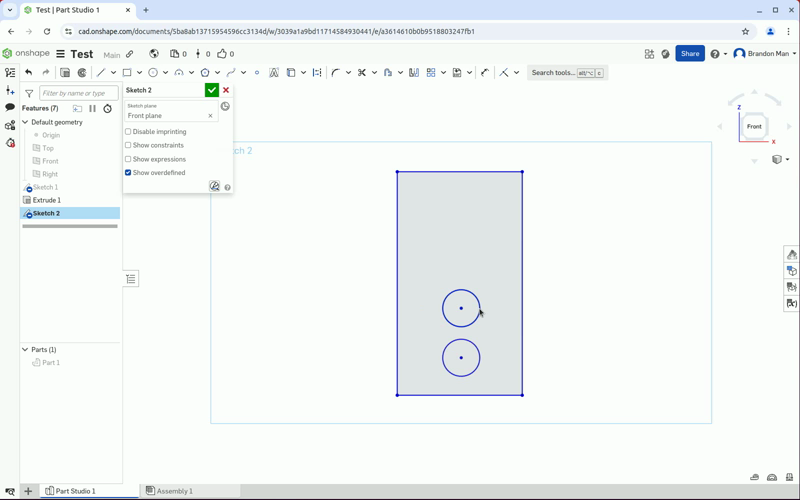
key(c)
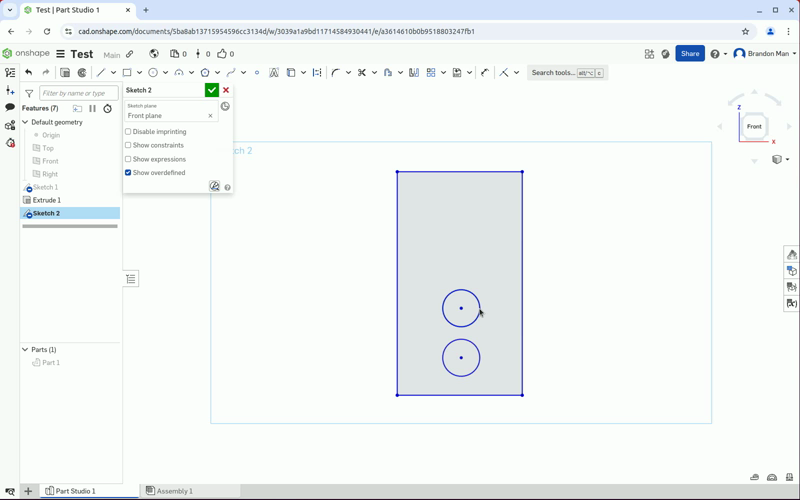
key_down(shift)
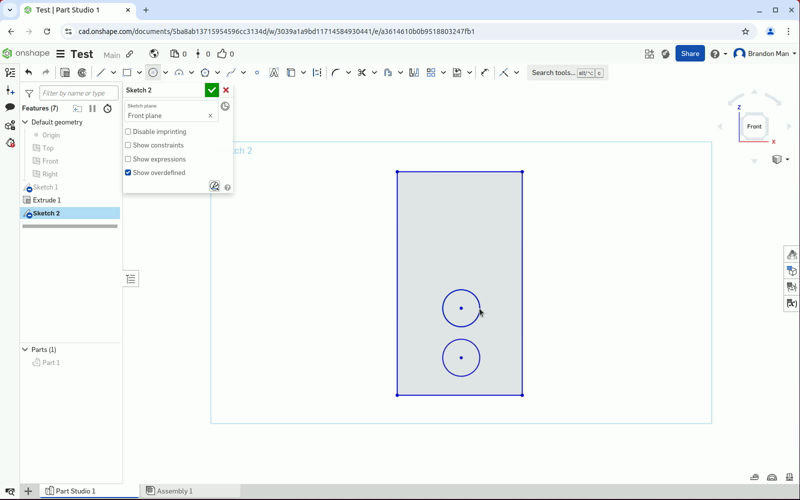
mouse_move(461, 258)
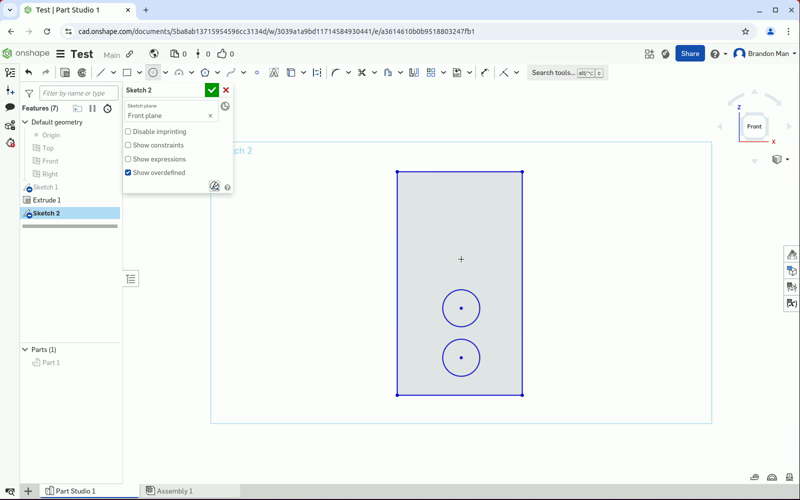
click(461, 258)
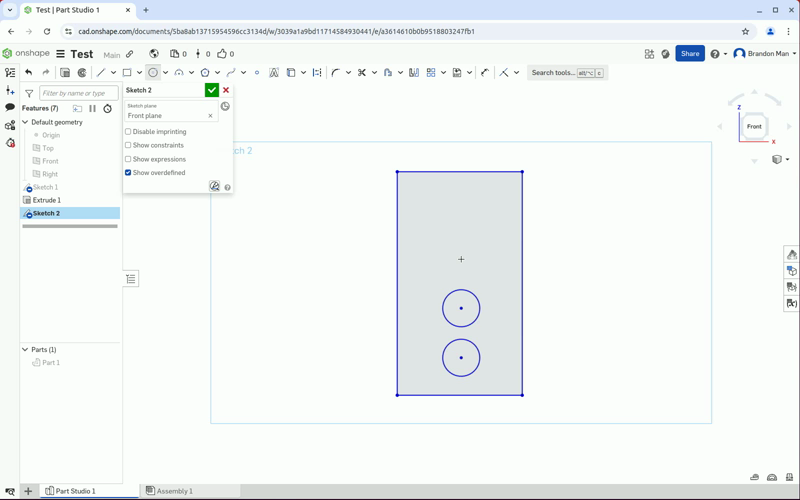
key_up(shift)
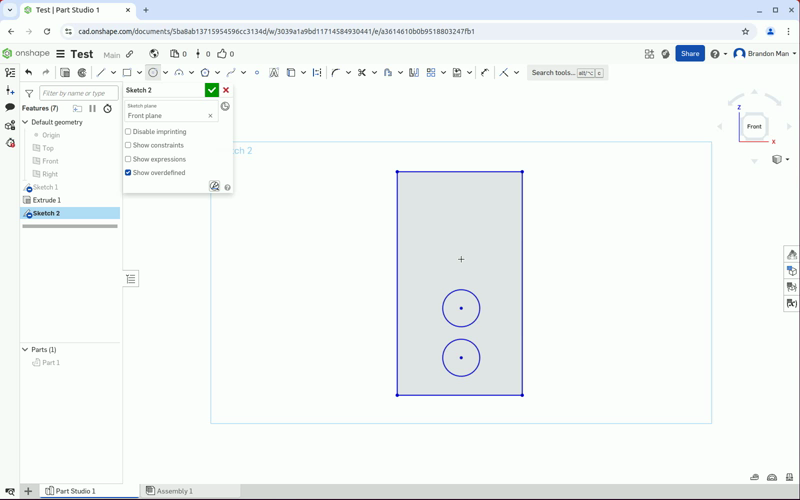
mouse_move(479, 258)
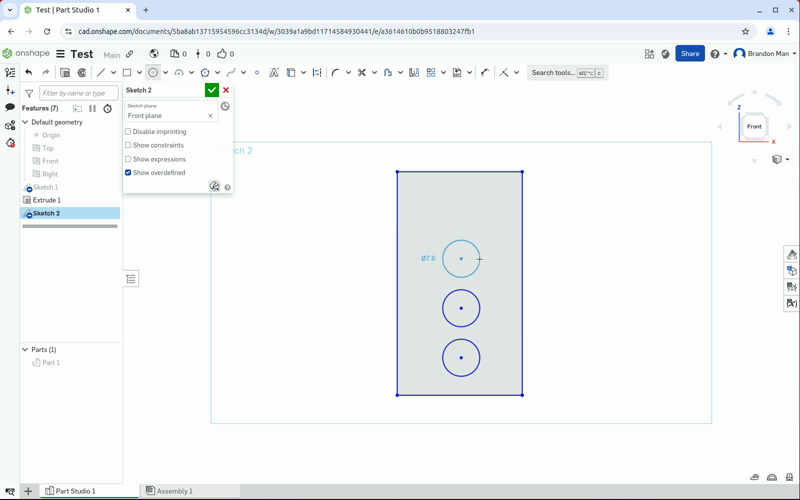
click(479, 258)
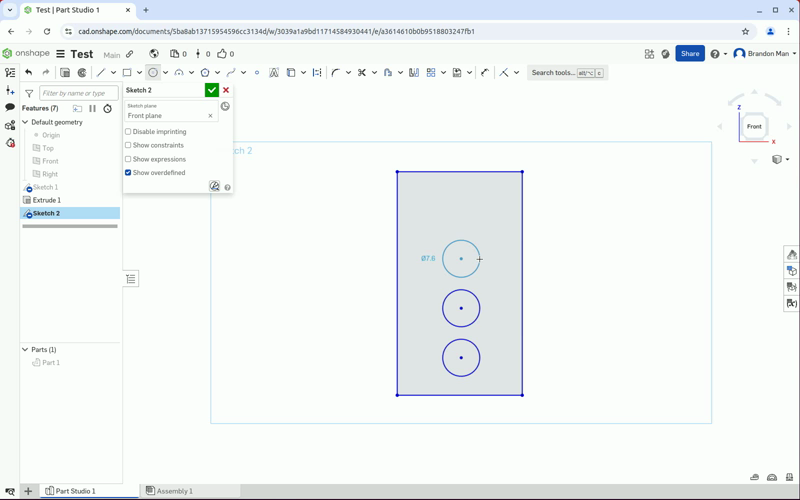
key(esc)
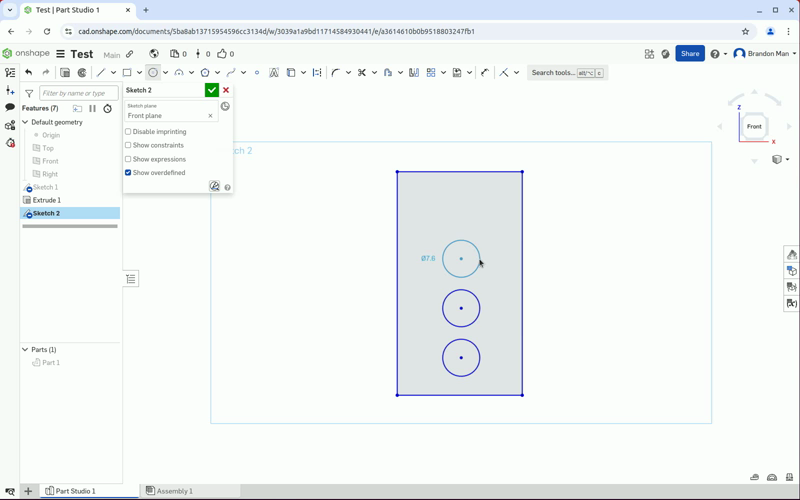
key(c)
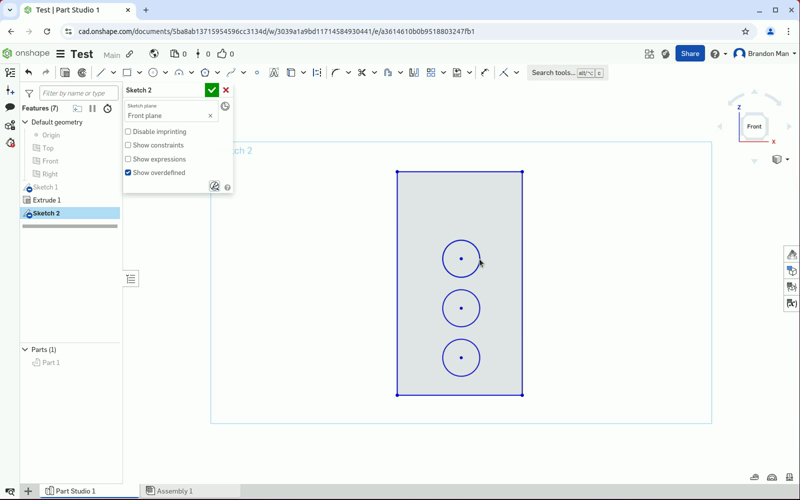
key_down(shift)
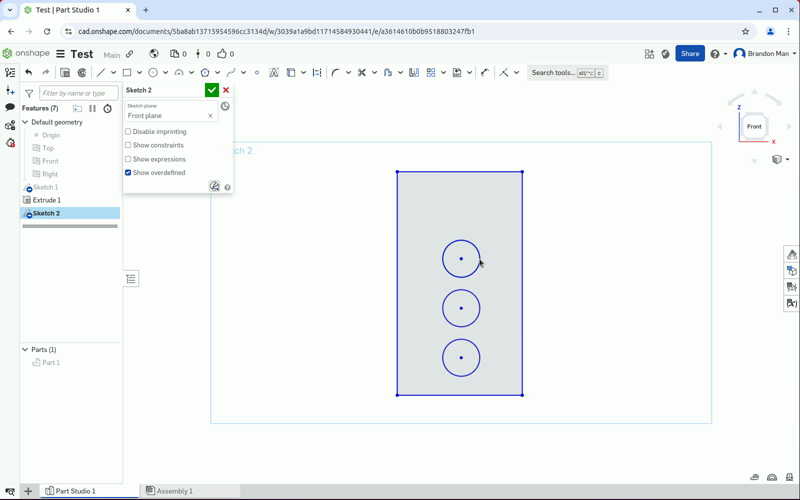
mouse_move(461, 209)
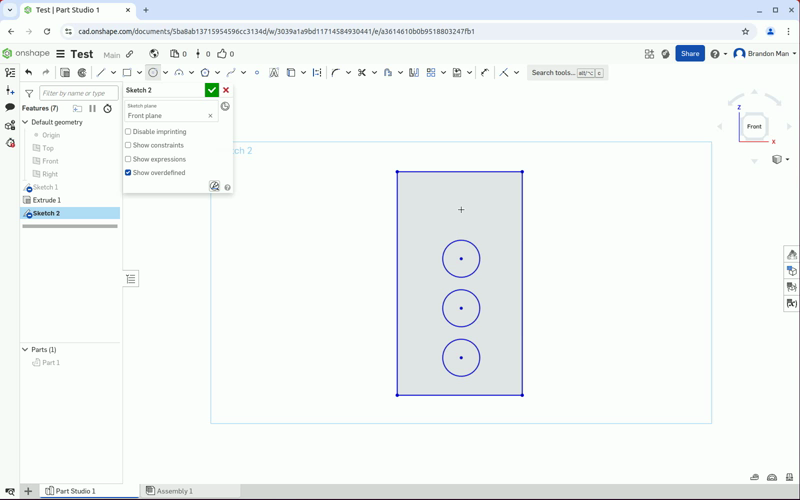
click(461, 209)
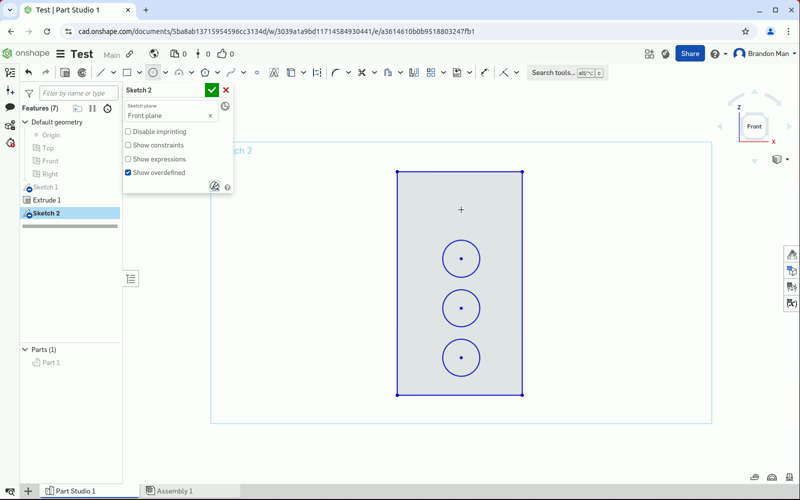
key_up(shift)
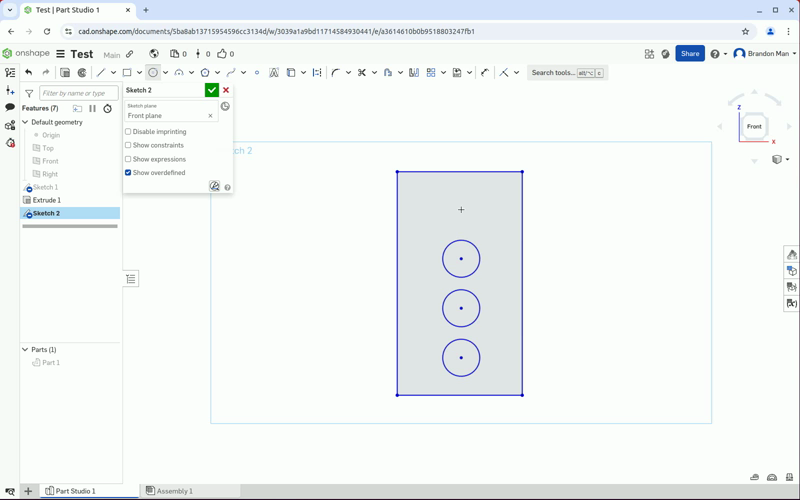
mouse_move(479, 209)
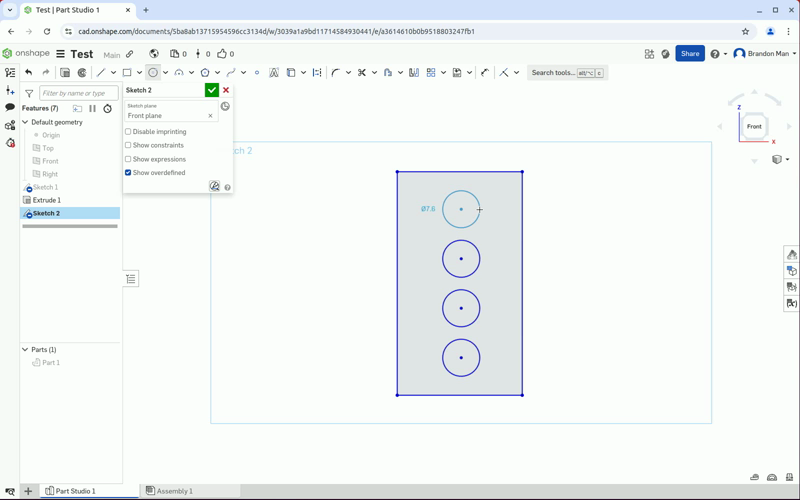
click(479, 209)
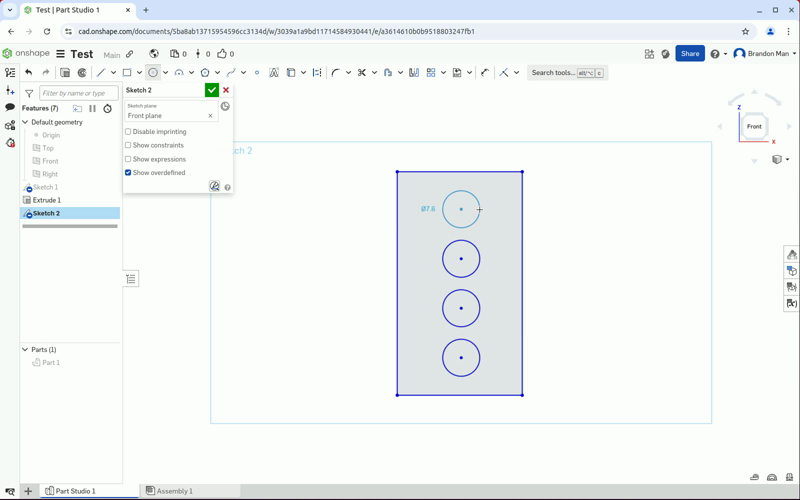
key(esc)
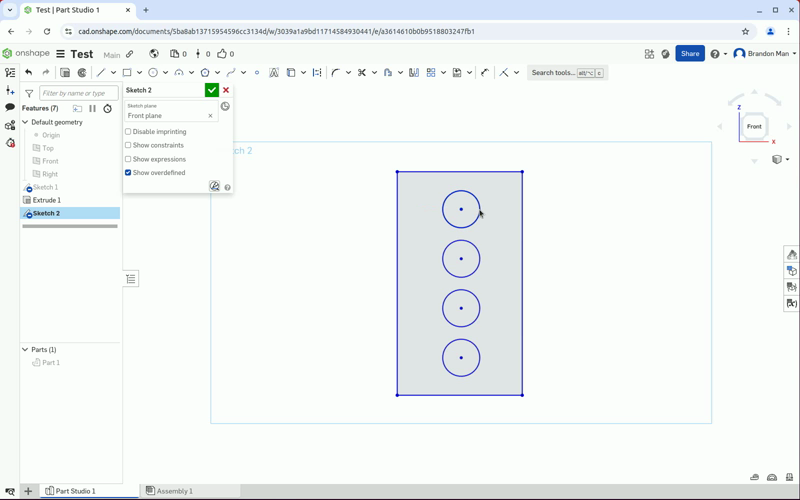
mouse_move(493, 244)
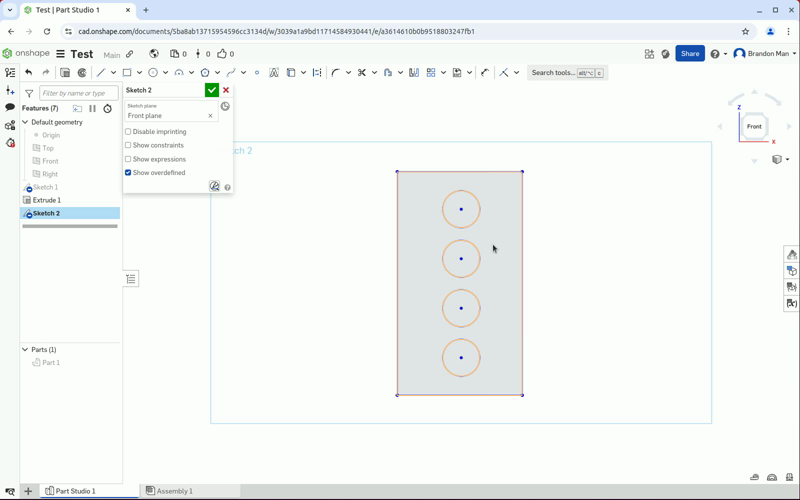
click(493, 244)
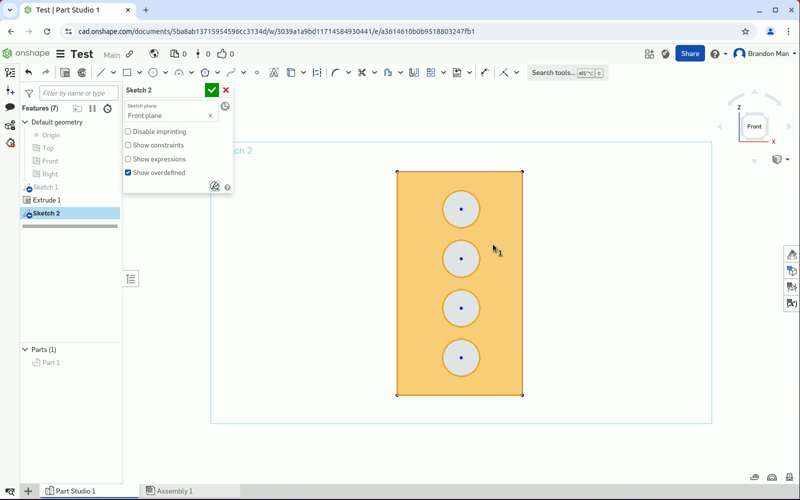
mouse_move(73, 352)
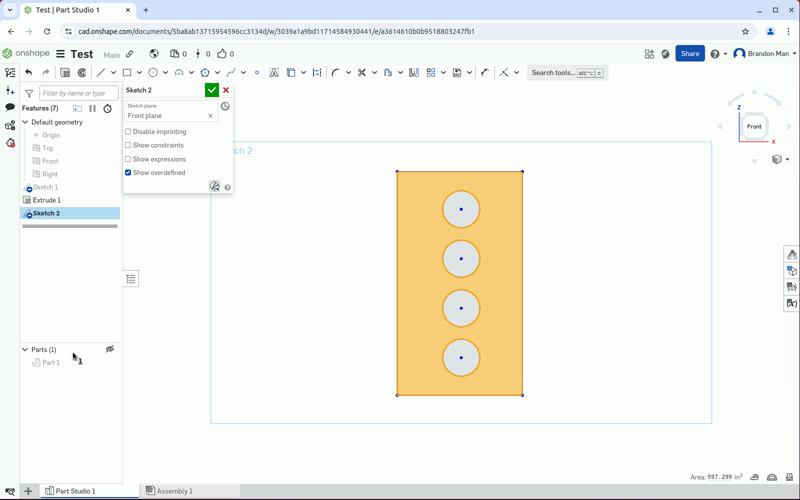
key(shift+y)
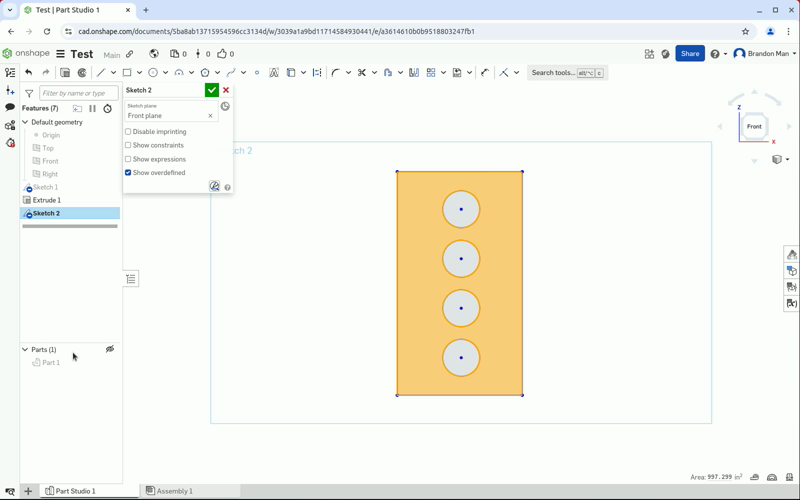
key(shift+e)
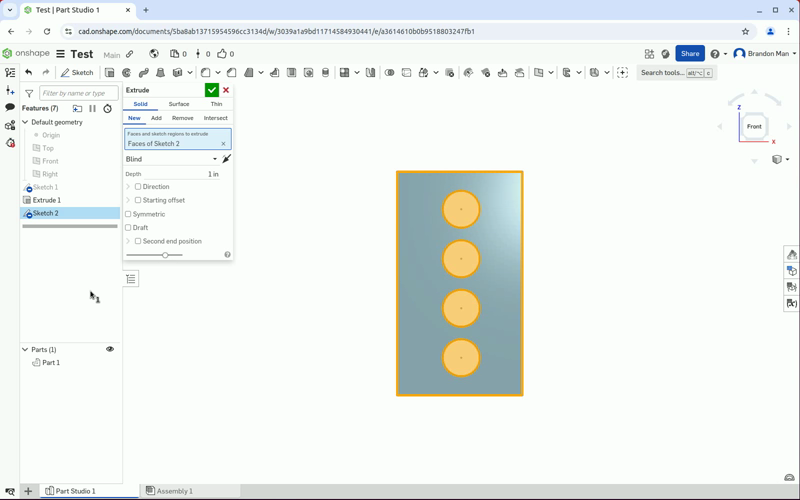
mouse_move(143, 106)
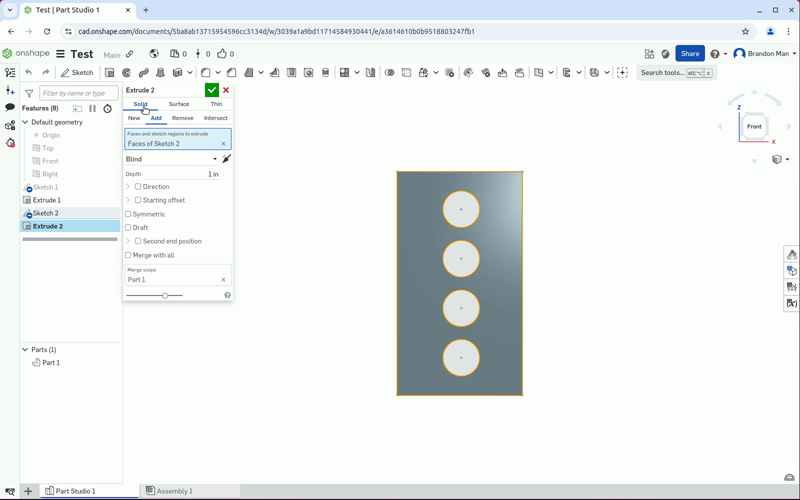
click(143, 106)
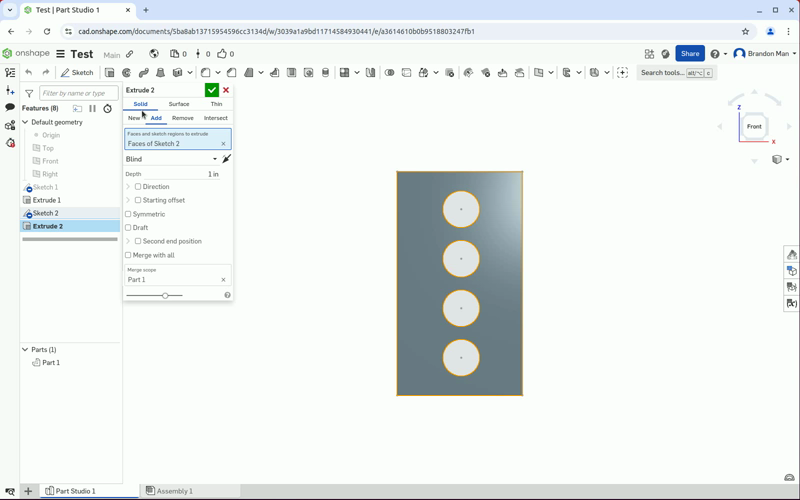
mouse_move(137, 120)
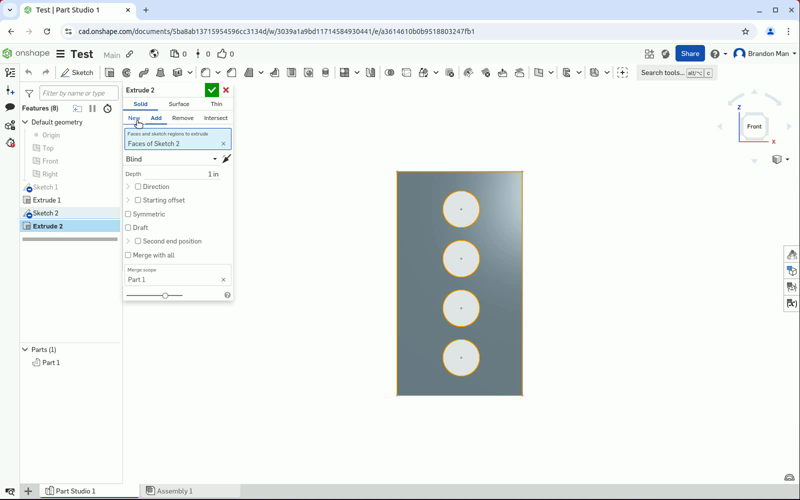
click(137, 120)
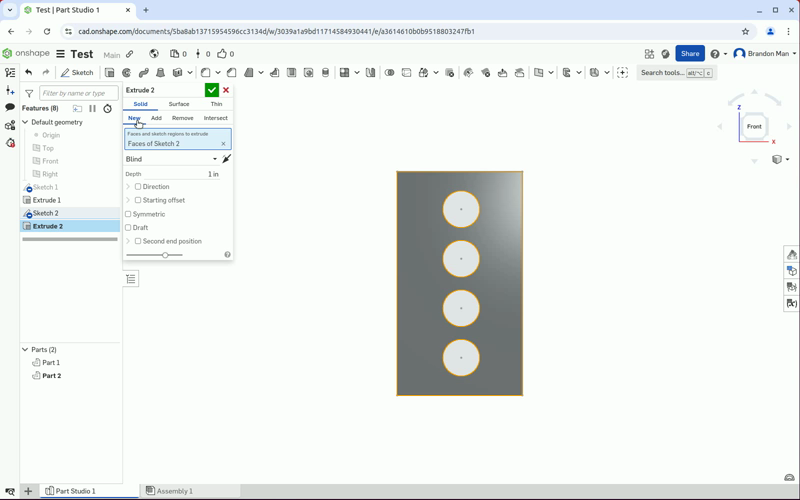
key(tab, 4)
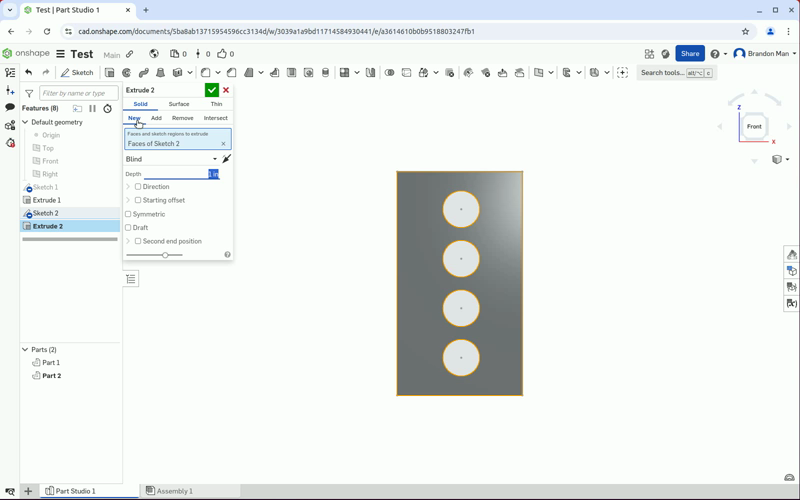
text(0.481)
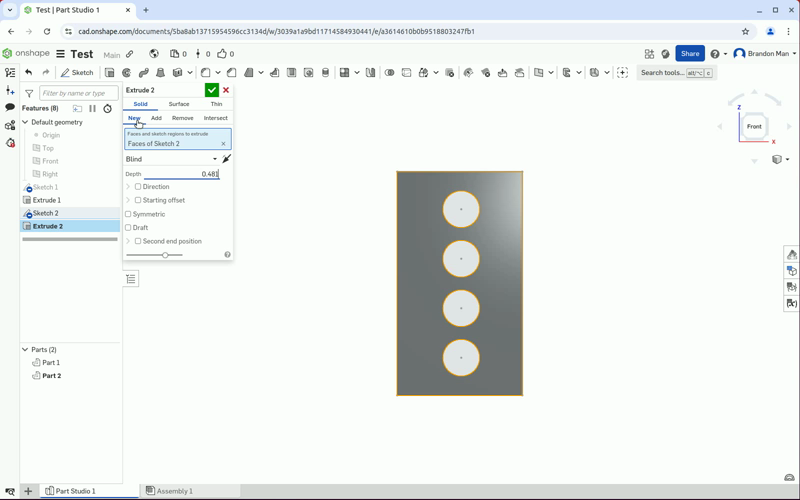
key(enter)
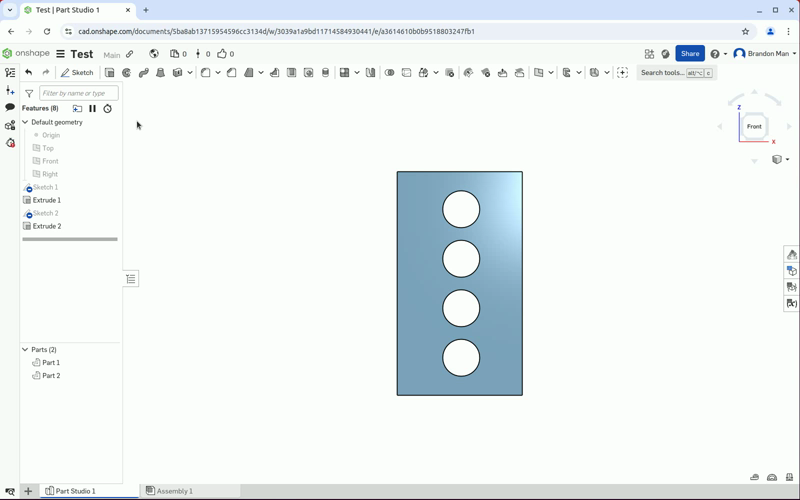
key(shift+h)
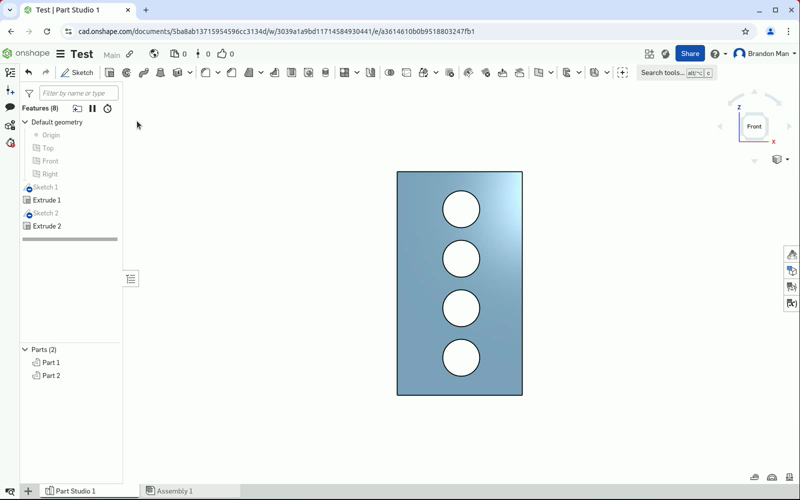
key(shift+h)
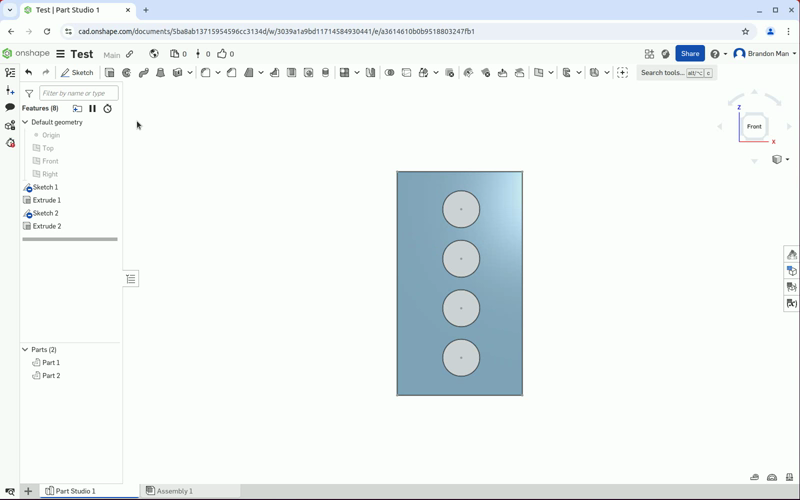
key(shift+7)
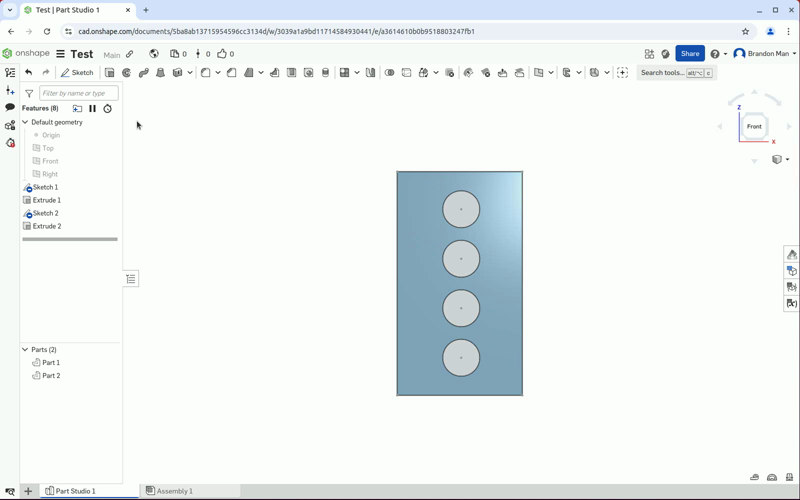
key(left, 2)
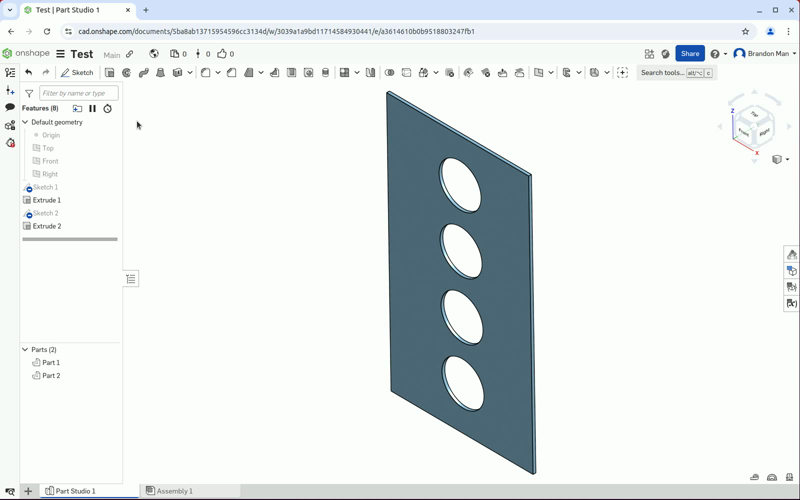
key(down, 2)
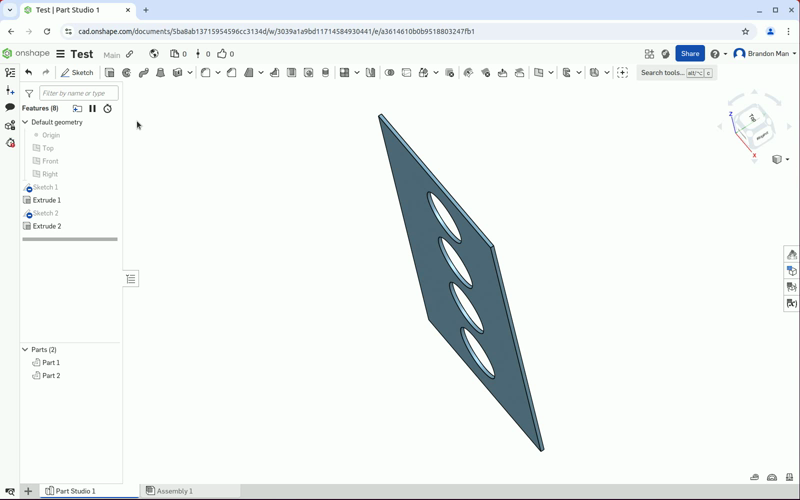
key(up, 2)
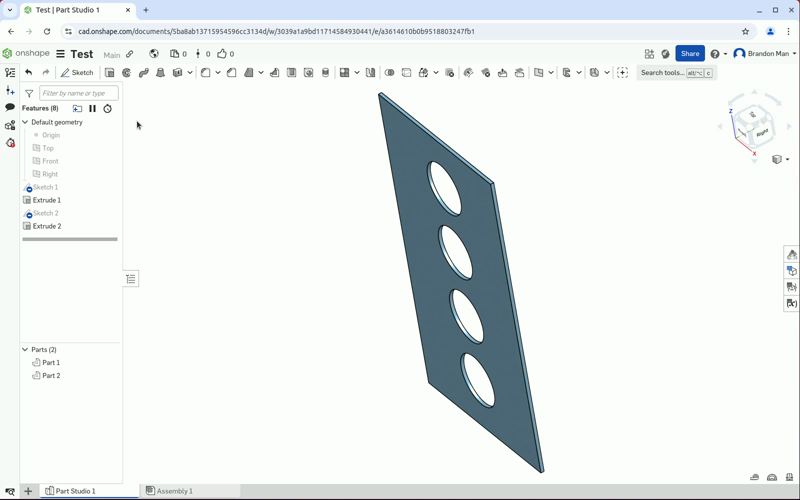
key(right, 2)
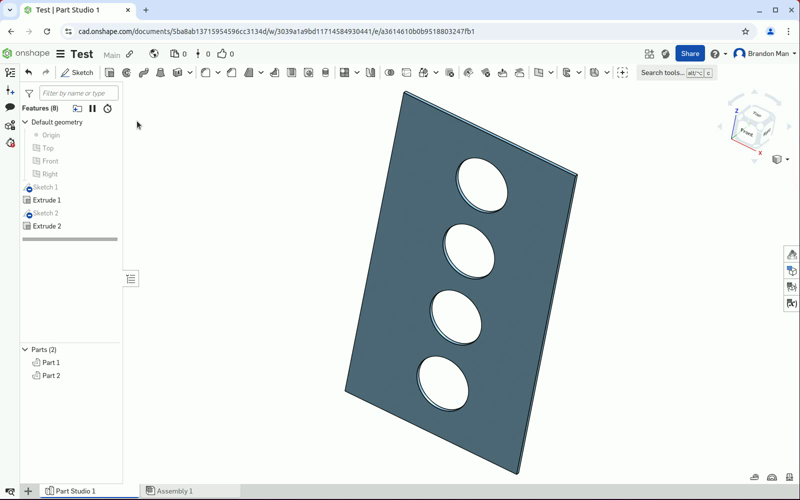
mouse_move(73, 189)
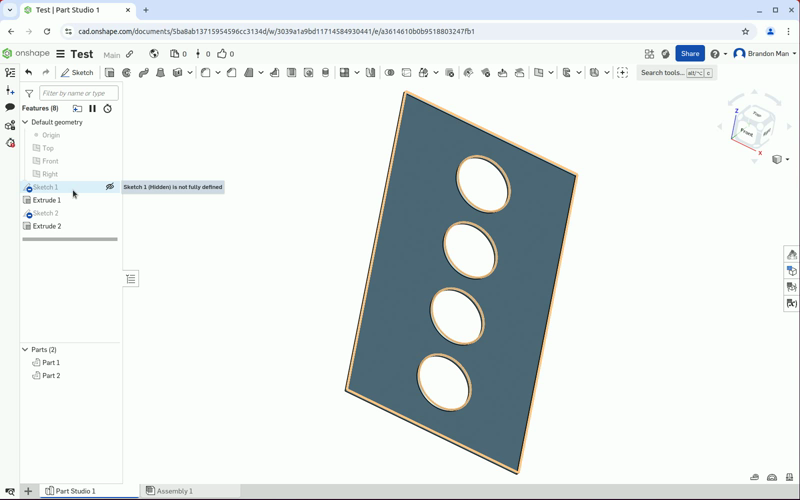
click(73, 189)